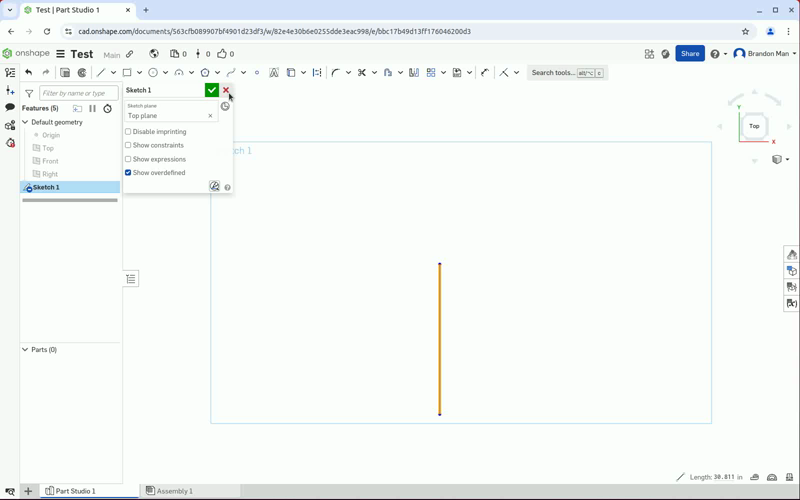
key(shift+h)
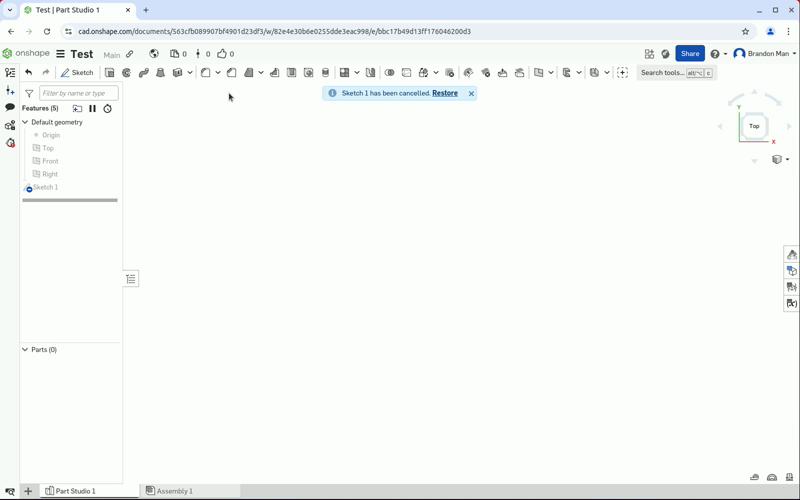
mouse_move(73, 352)
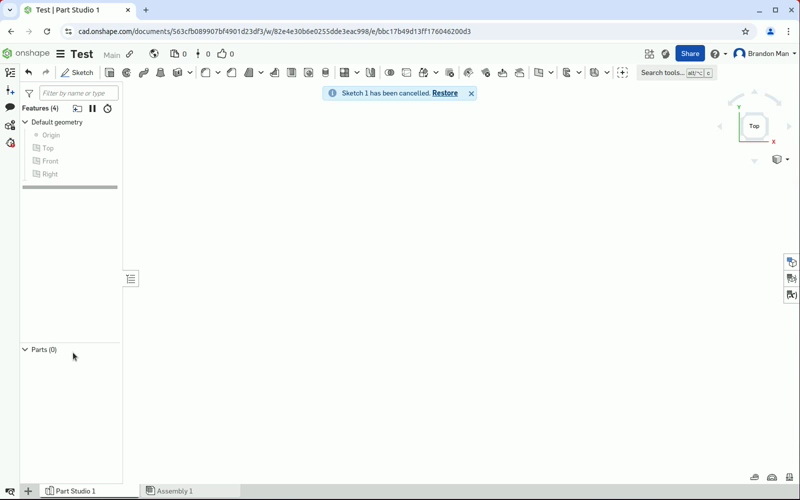
key(y)
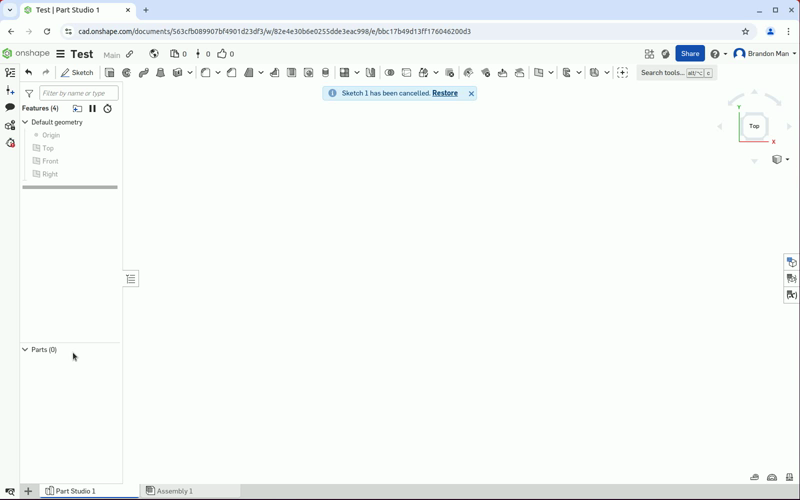
key(shift+p)
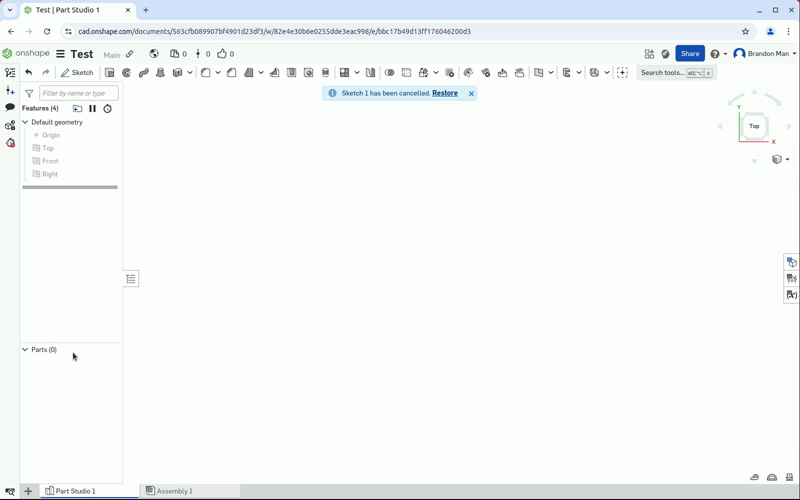
key(space)
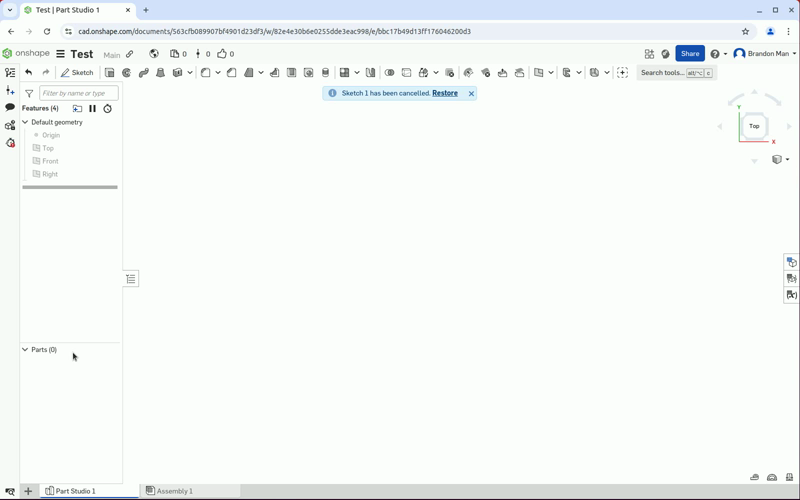
key_down(shift)
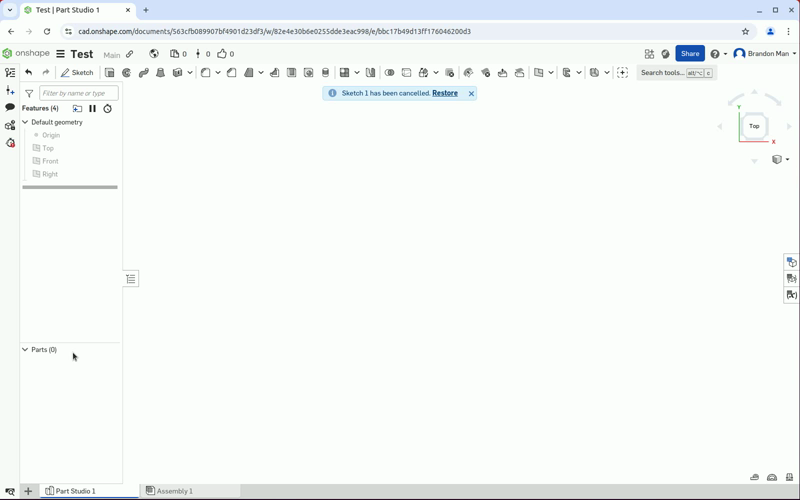
key(up)
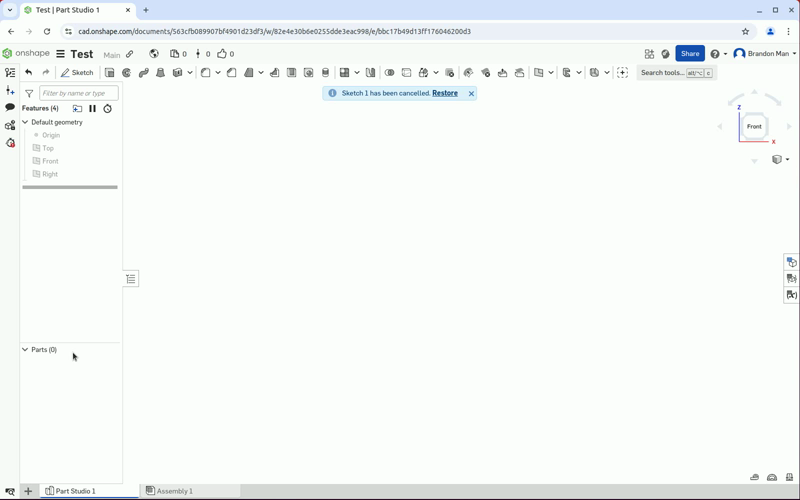
key_up(shift)
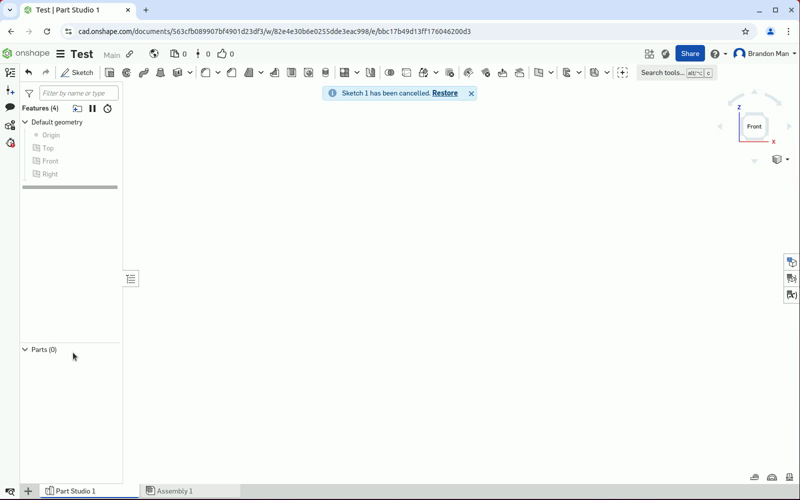
mouse_move(73, 352)
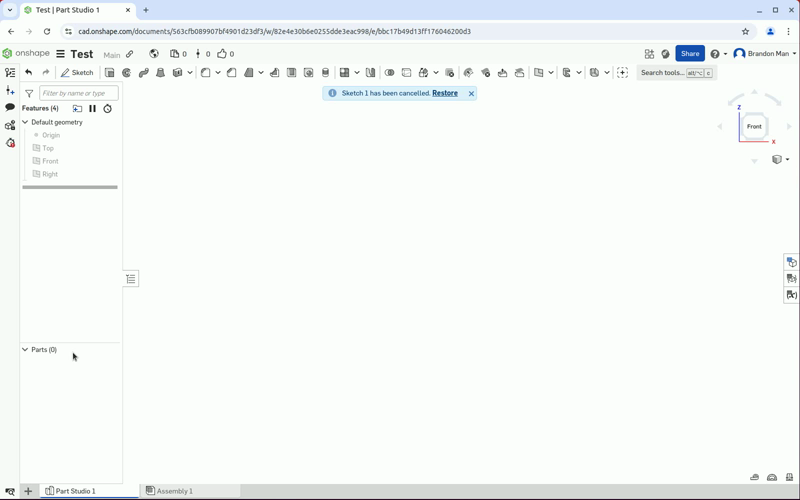
key(shift+y)
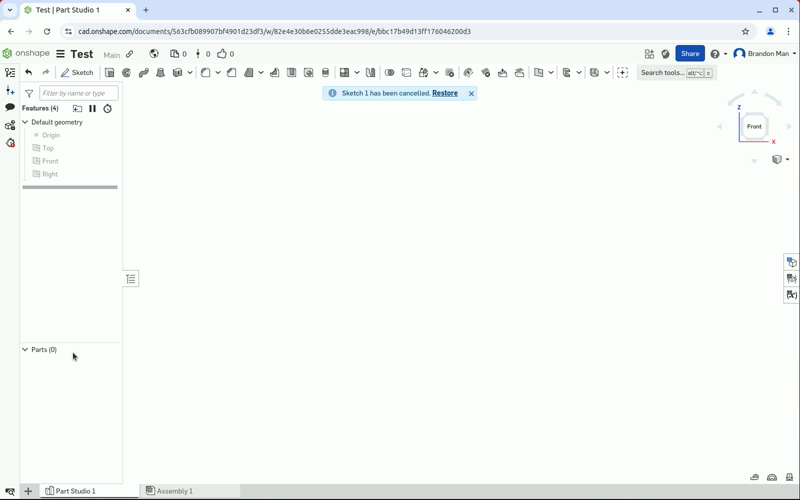
key(shift+s)
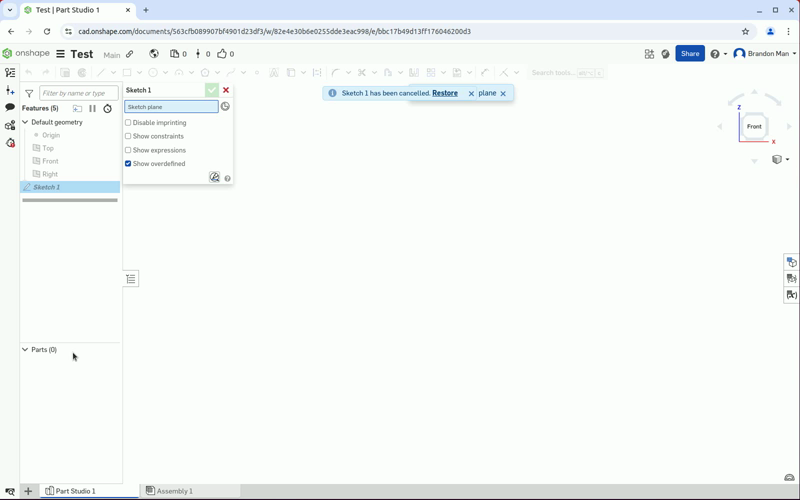
mouse_move(73, 163)
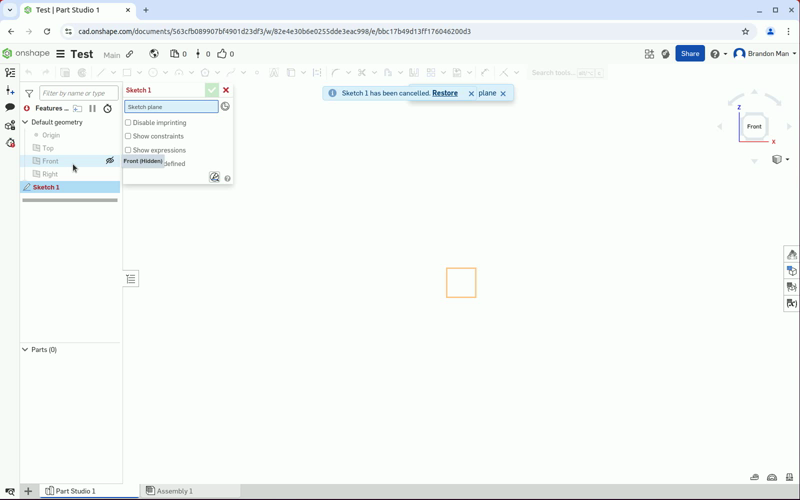
click(73, 163)
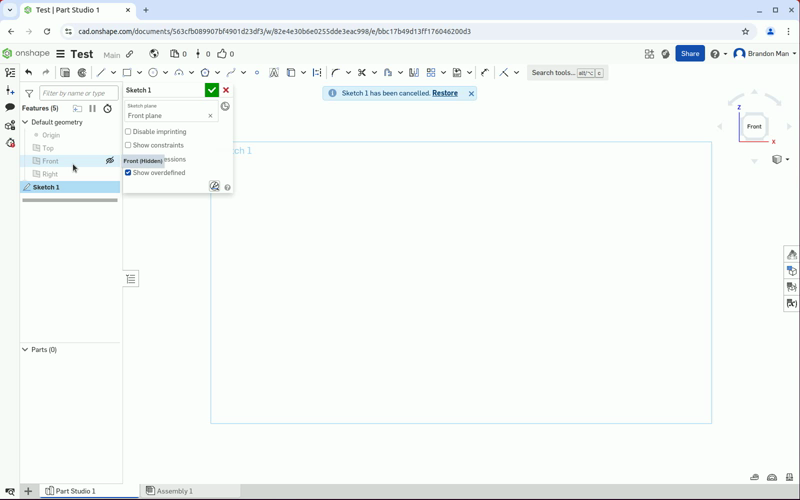
mouse_move(73, 352)
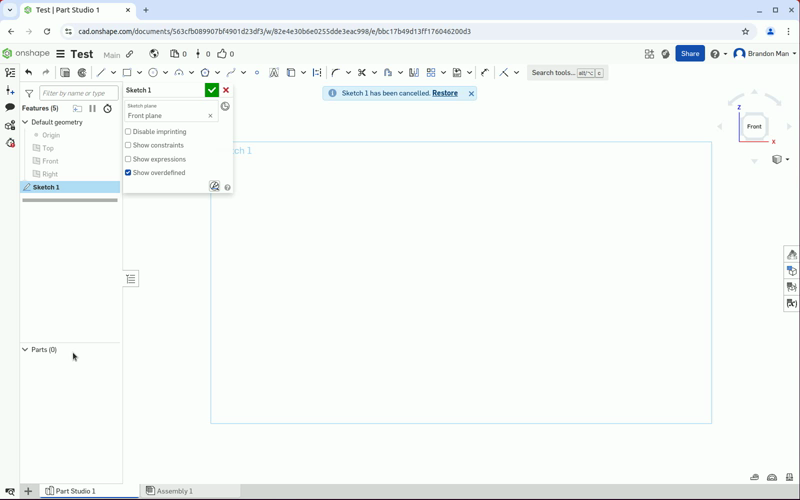
key(y)
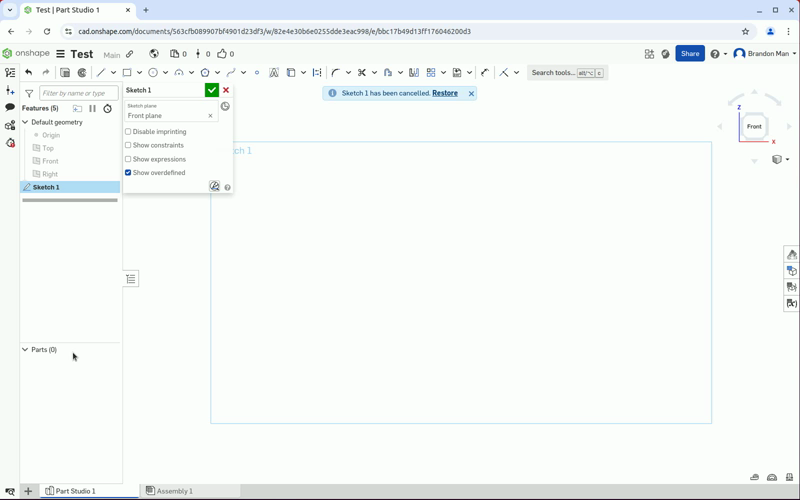
key(l)
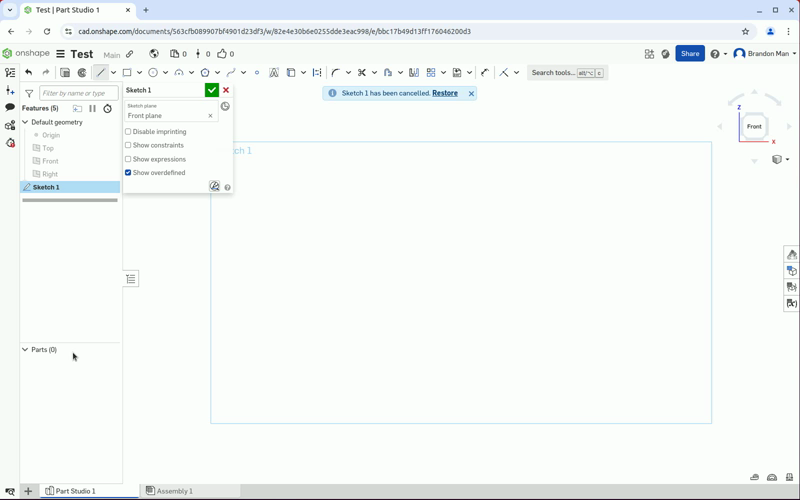
key_down(shift)
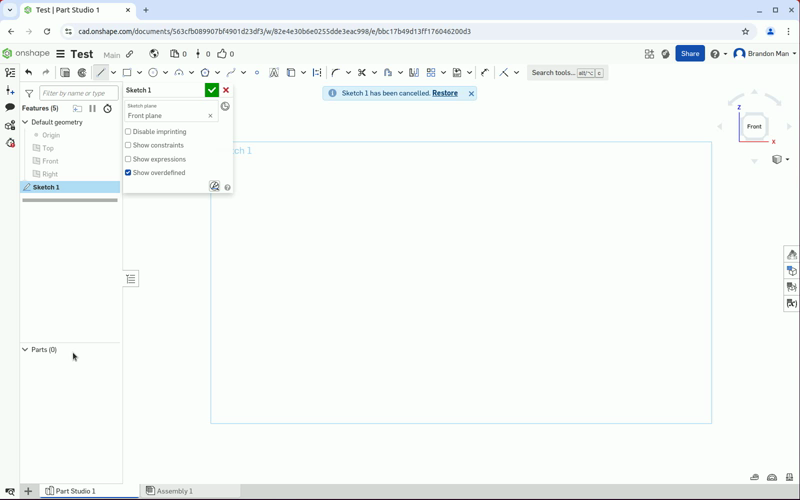
mouse_move(404, 282)
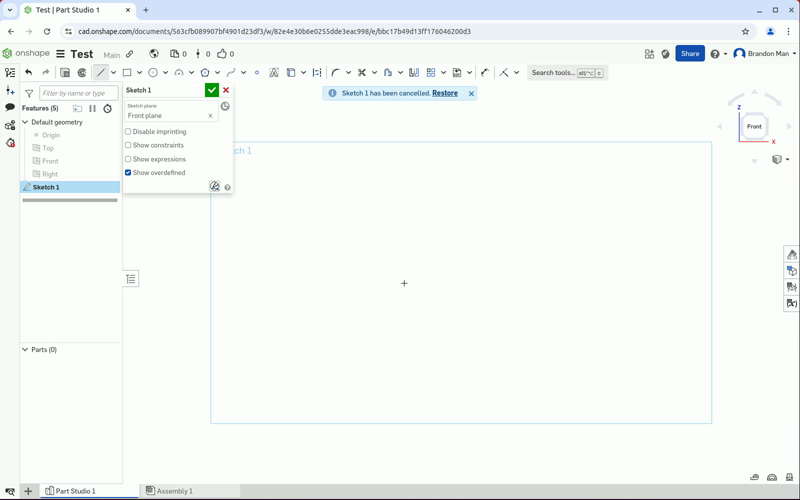
click(404, 282)
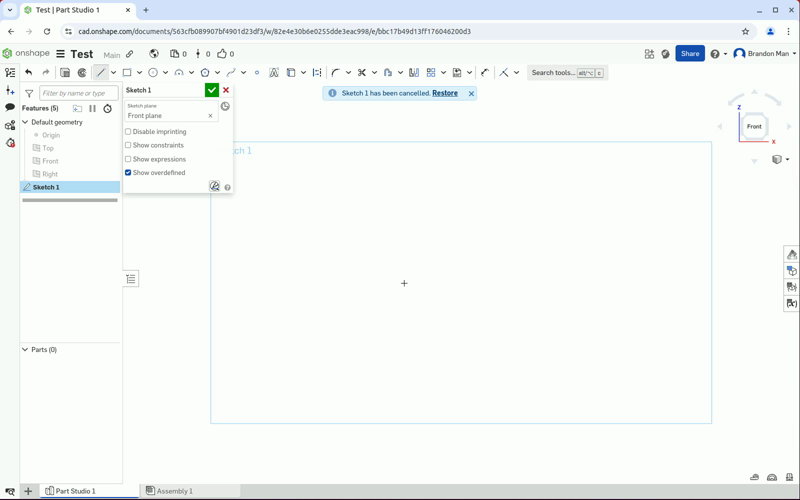
key_up(shift)
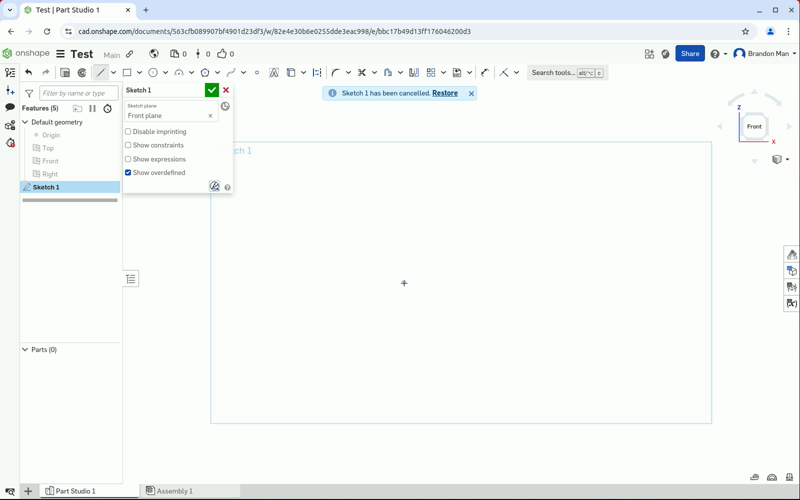
key_down(shift)
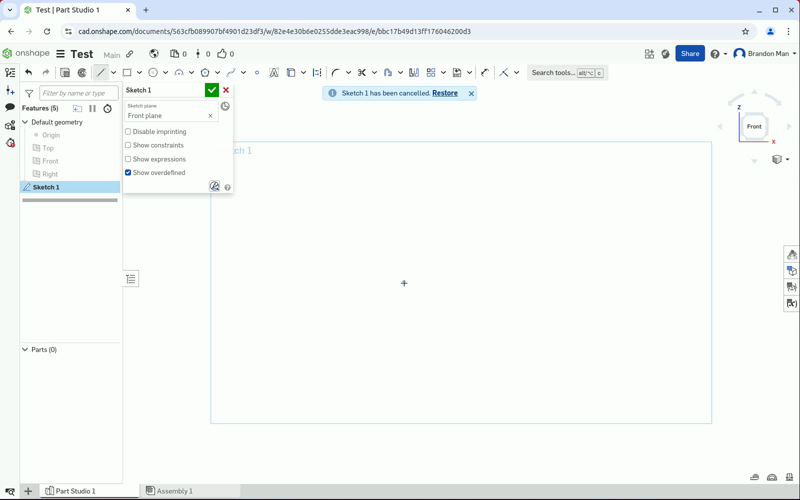
mouse_move(434, 282)
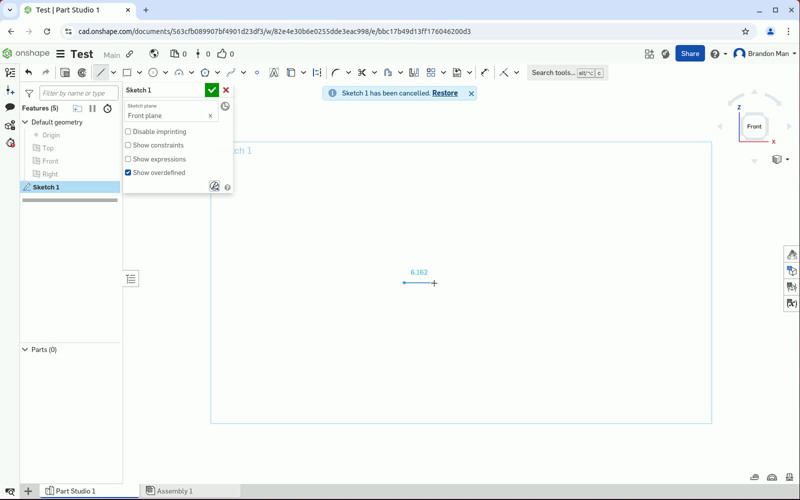
mouse_move(461, 282)
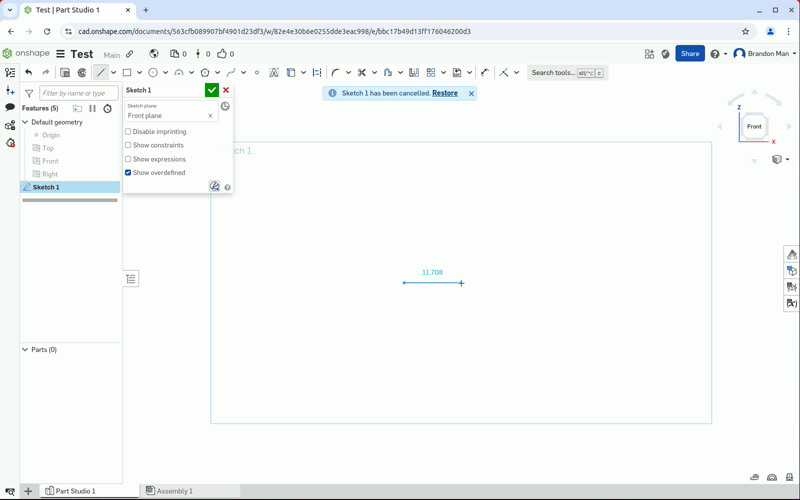
click(461, 282)
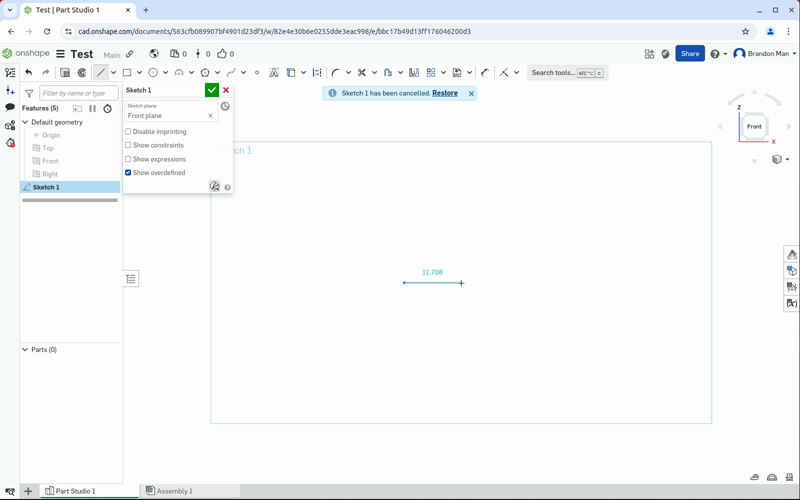
key_up(shift)
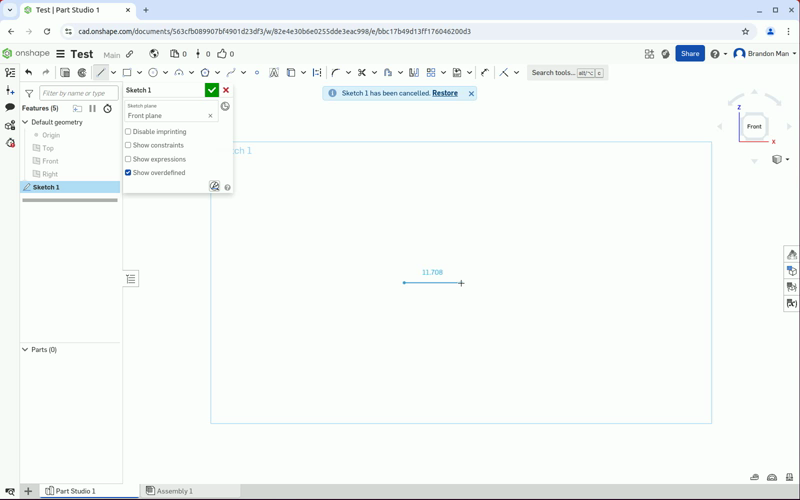
key_down(shift)
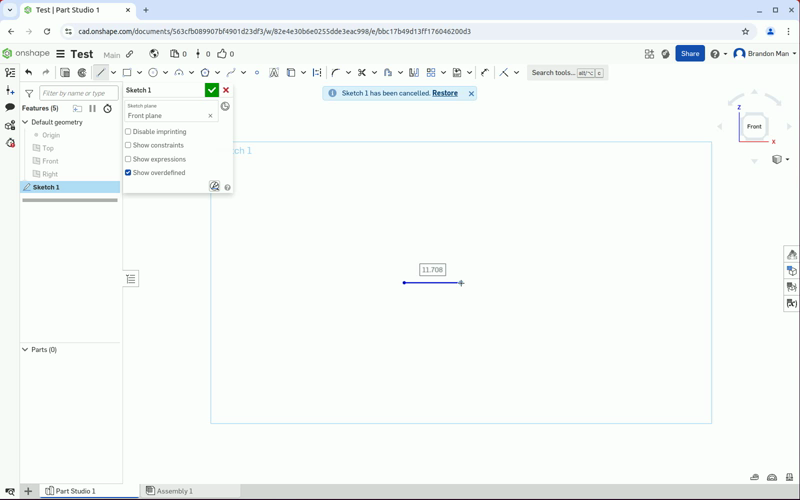
mouse_move(461, 170)
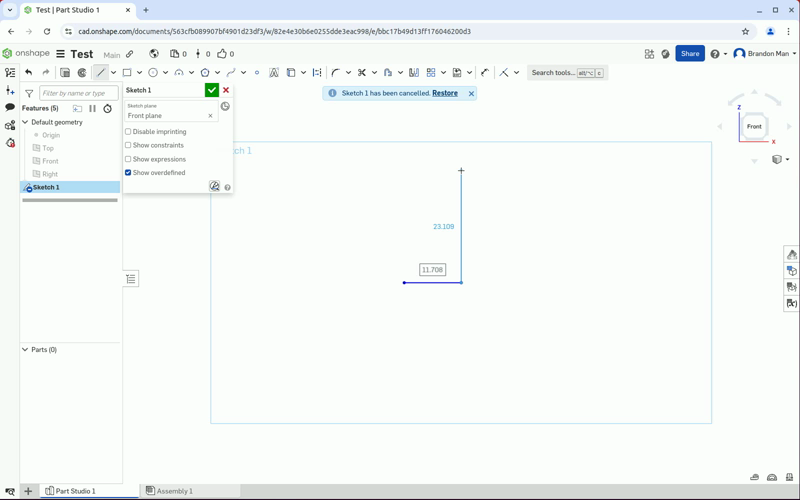
click(461, 170)
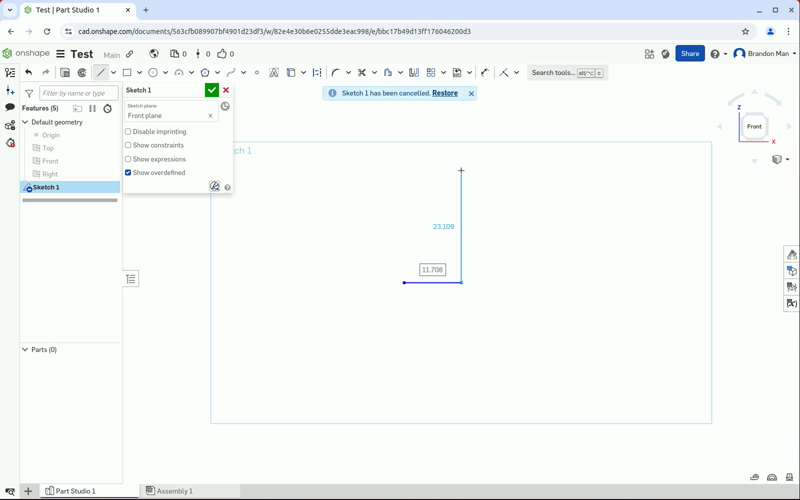
key_up(shift)
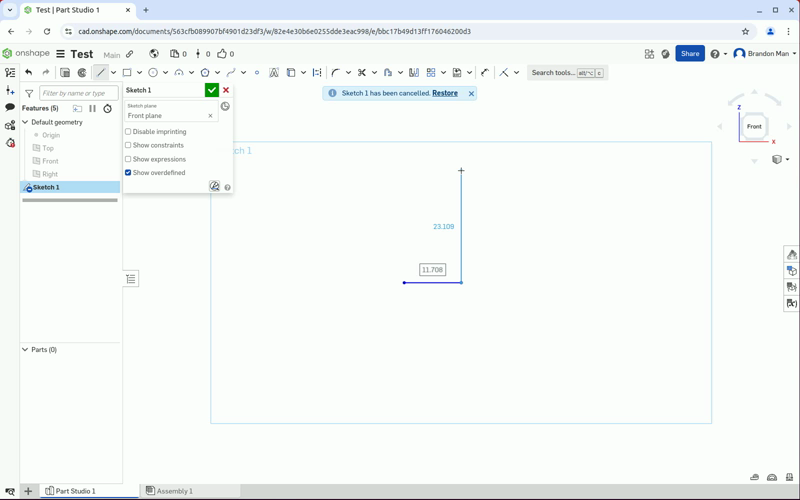
key_down(shift)
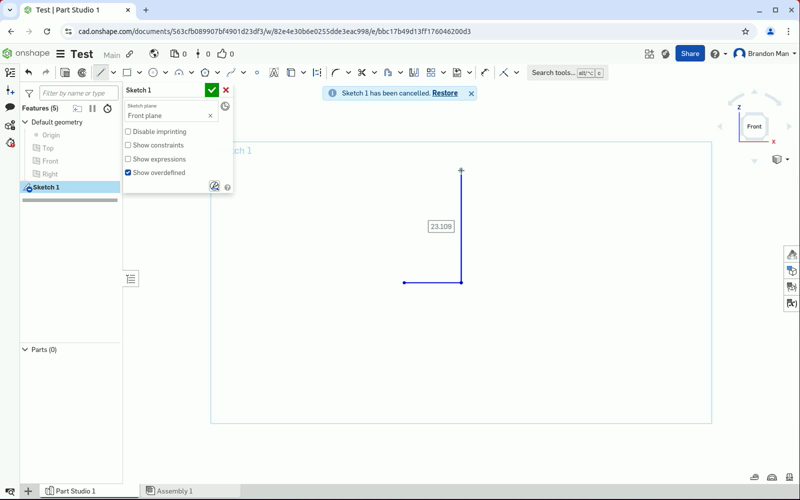
mouse_move(491, 170)
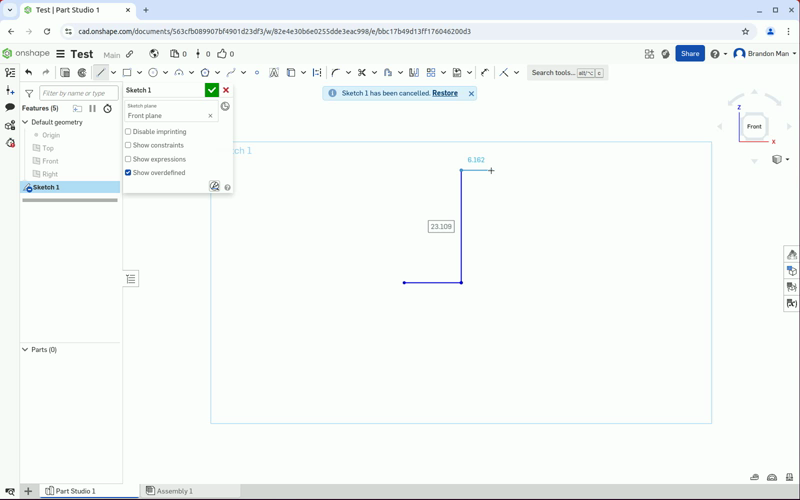
mouse_move(442, 170)
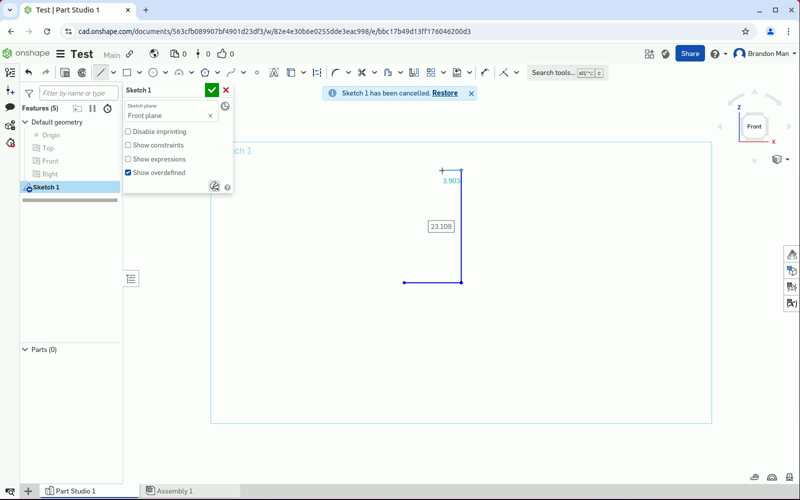
click(442, 170)
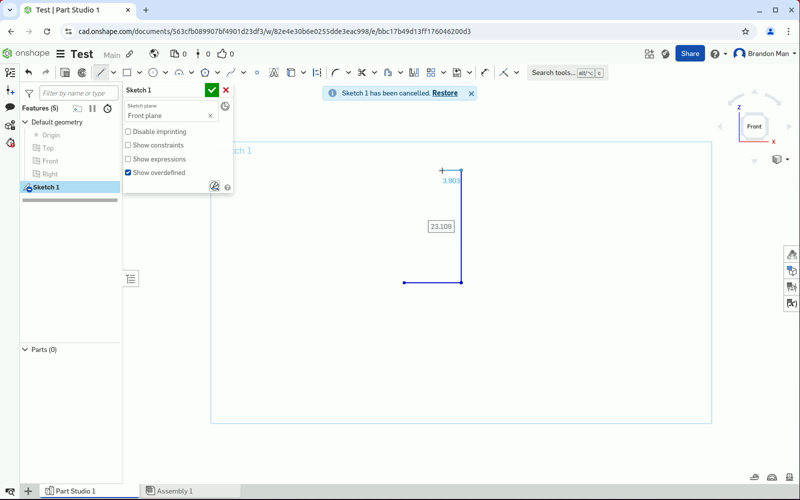
key_up(shift)
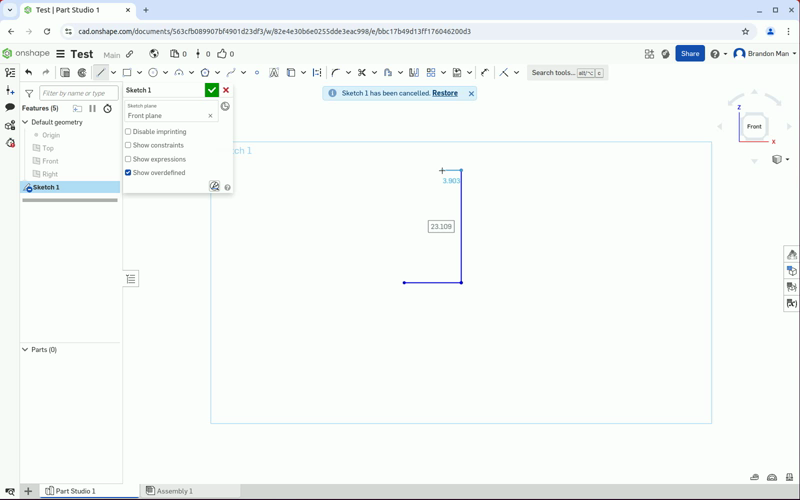
key_down(shift)
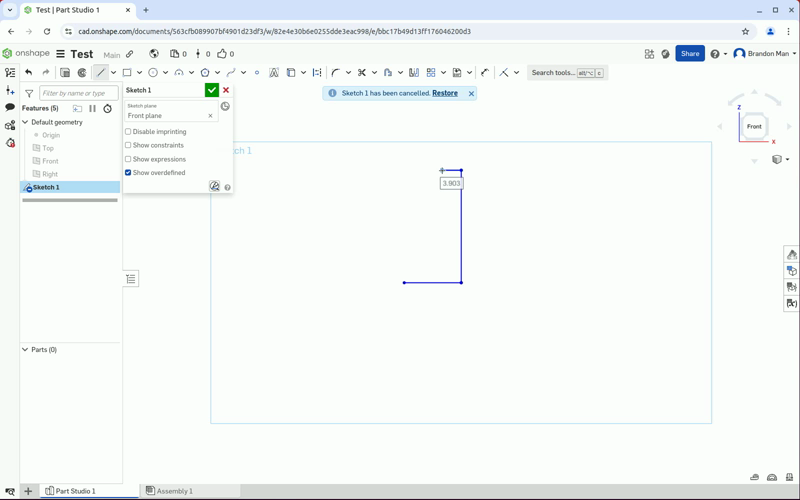
mouse_move(442, 264)
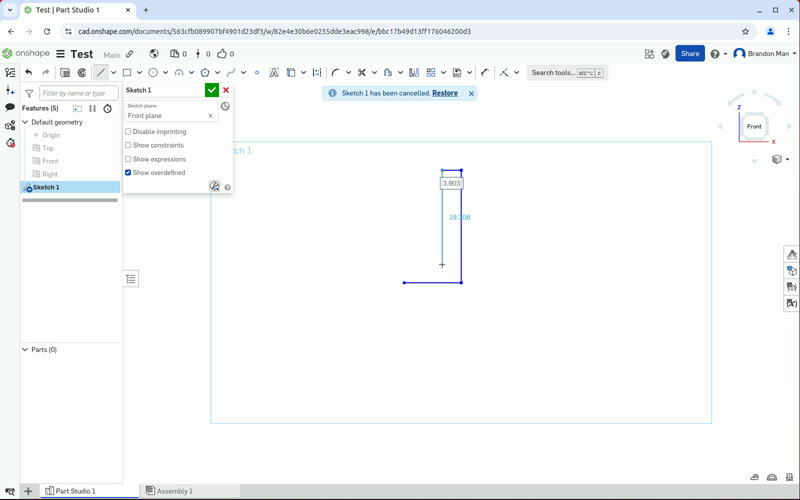
click(442, 264)
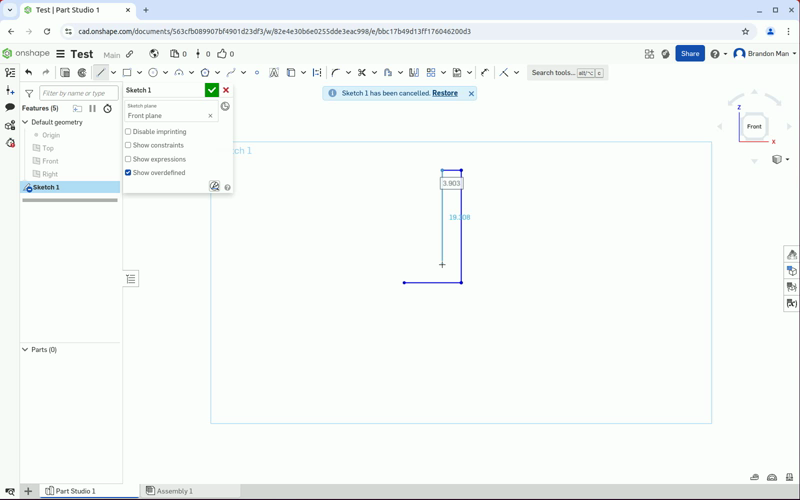
key_up(shift)
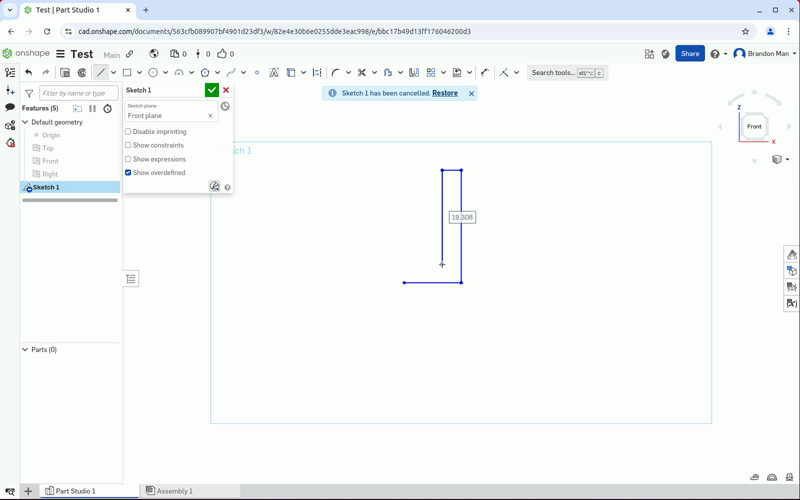
key_down(shift)
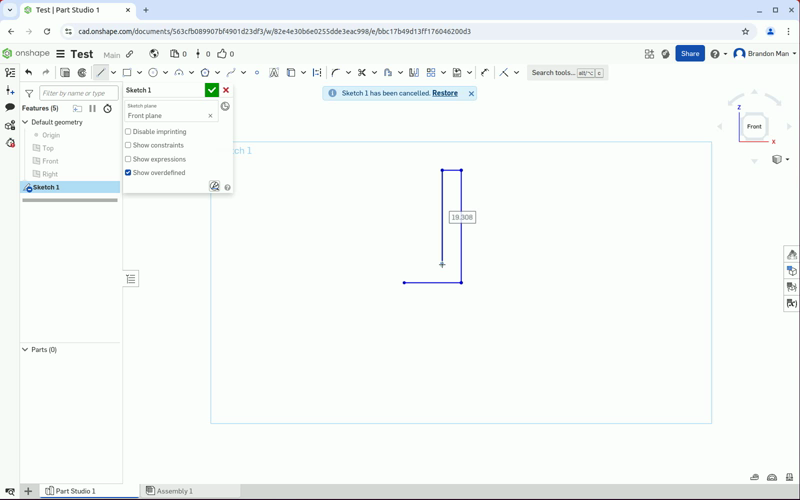
mouse_move(472, 264)
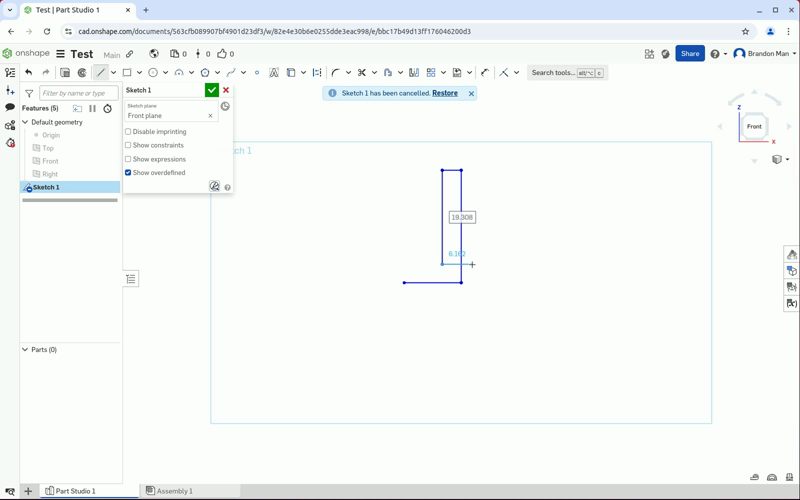
mouse_move(404, 264)
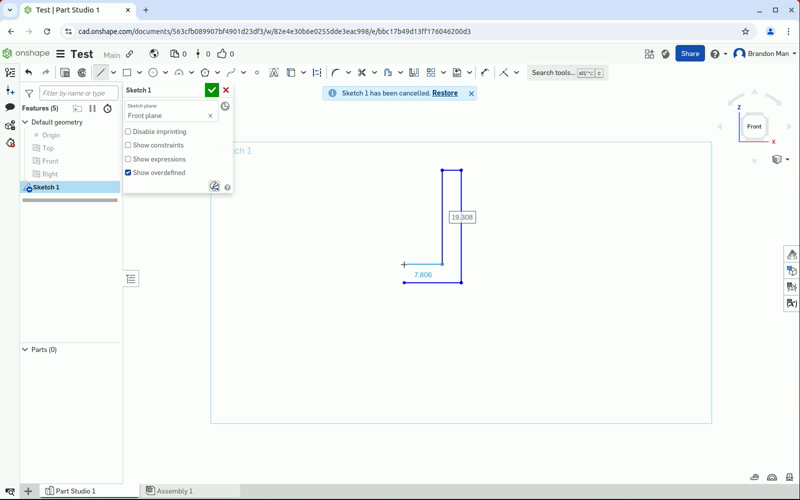
click(404, 264)
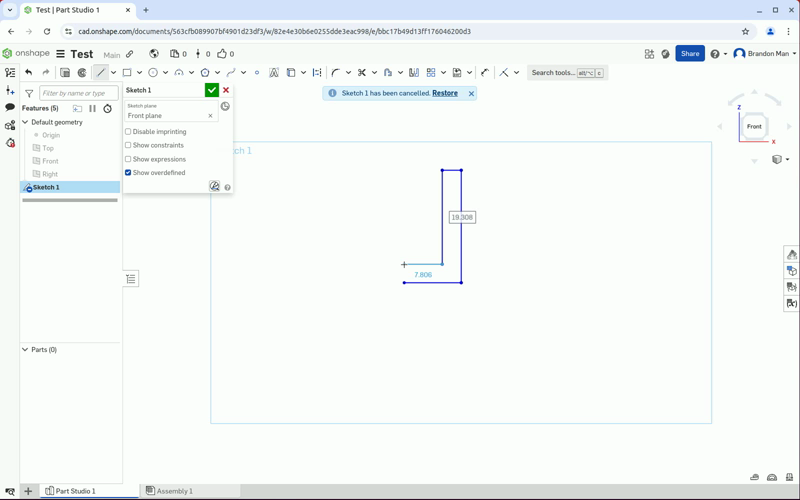
key_up(shift)
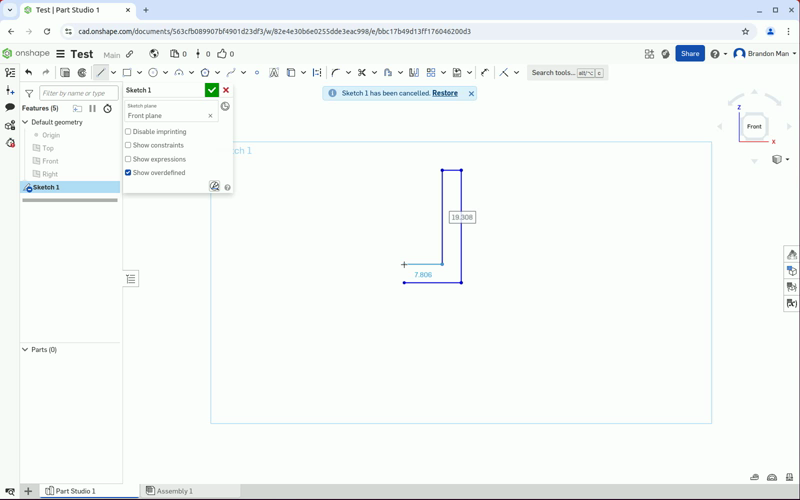
mouse_move(434, 264)
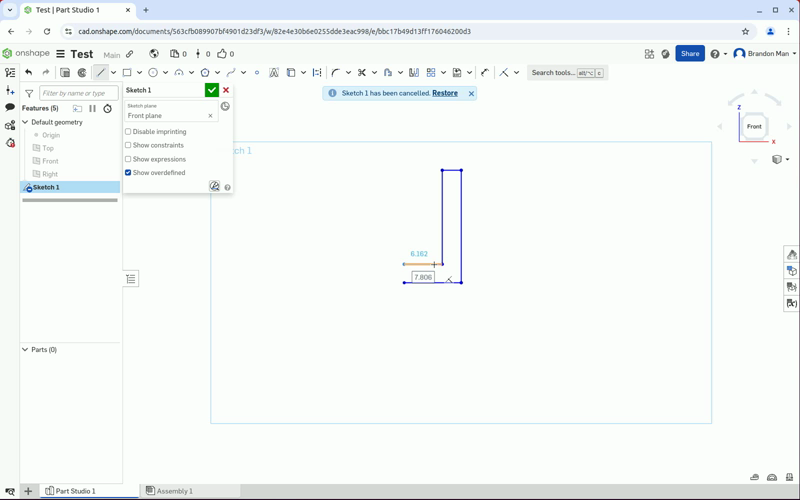
key_down(shift)
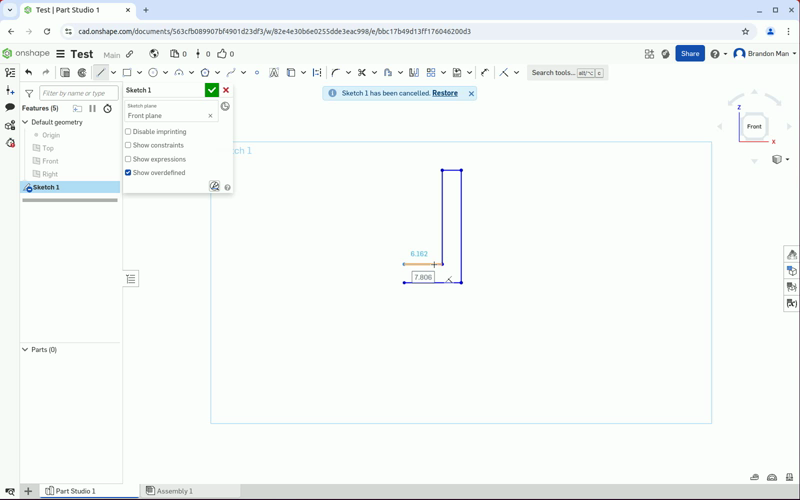
mouse_move(404, 282)
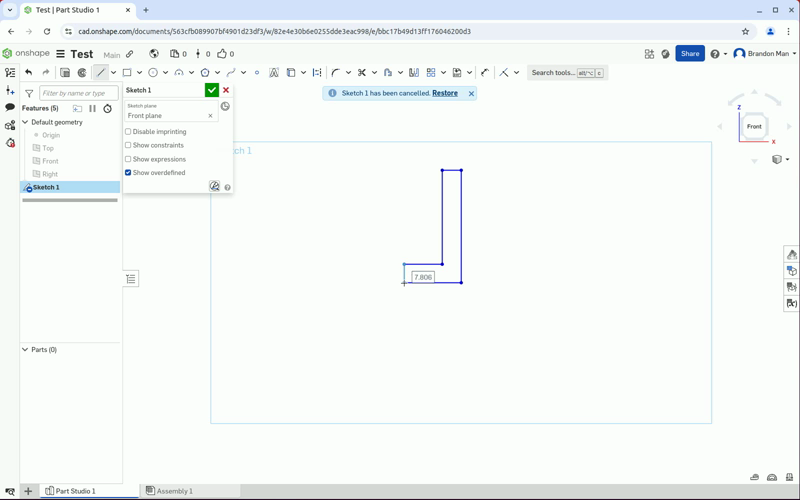
key_up(shift)
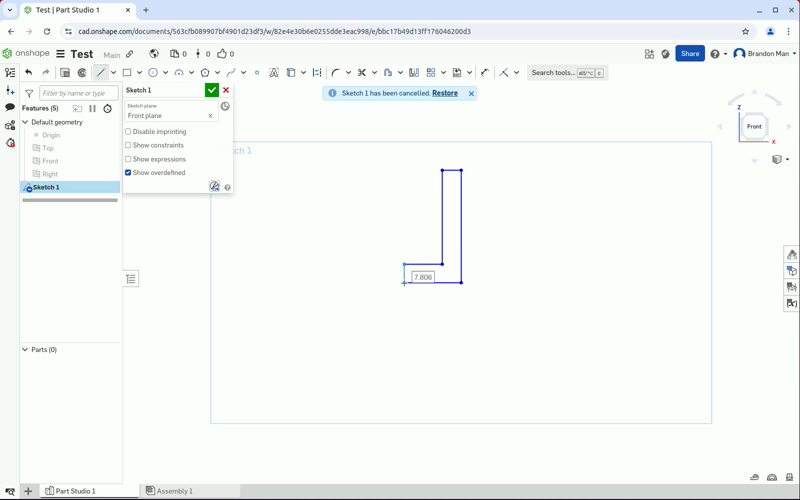
click(404, 282)
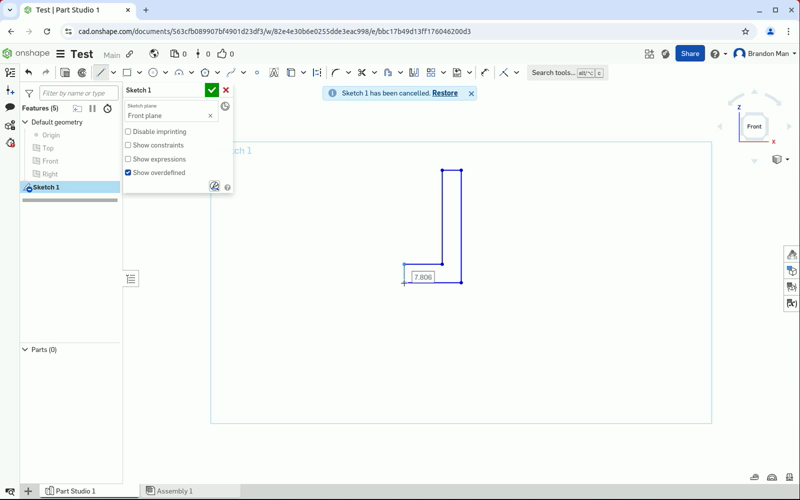
key(esc)
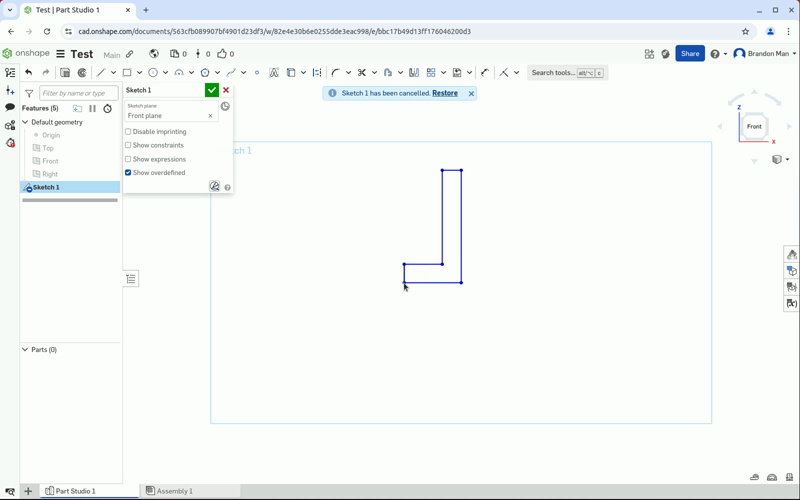
mouse_move(449, 179)
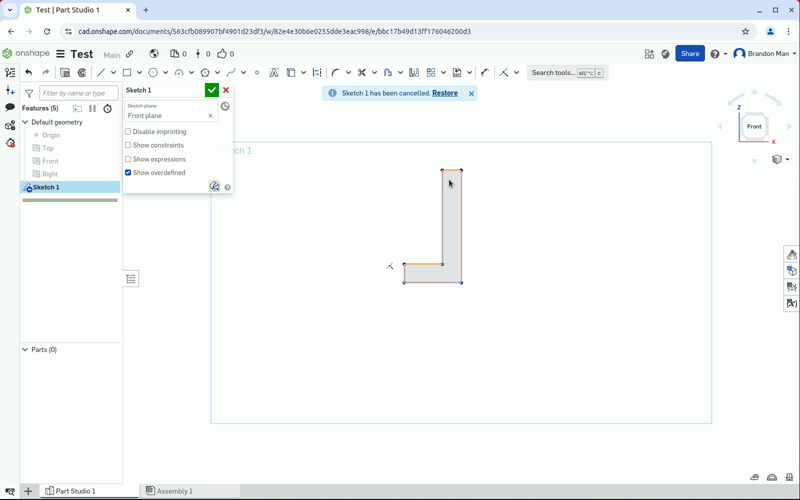
click(449, 179)
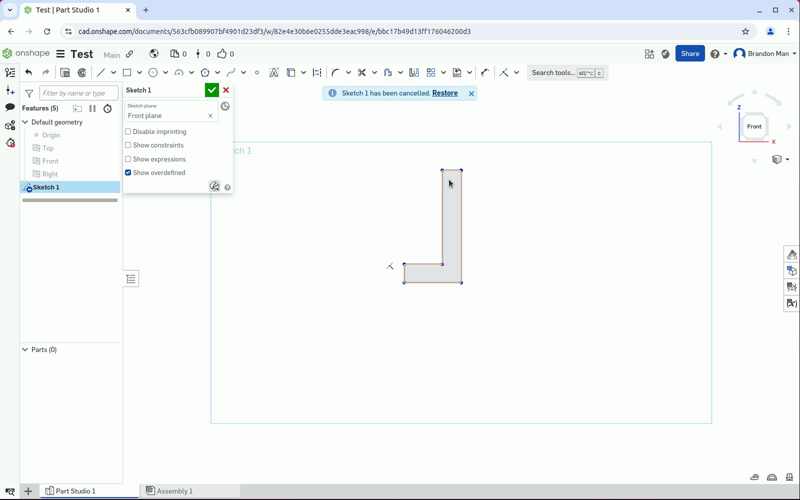
mouse_move(73, 352)
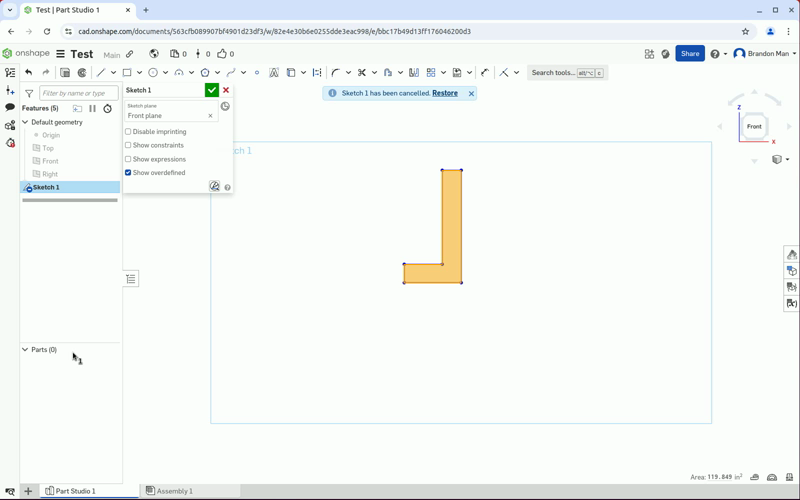
key(shift+y)
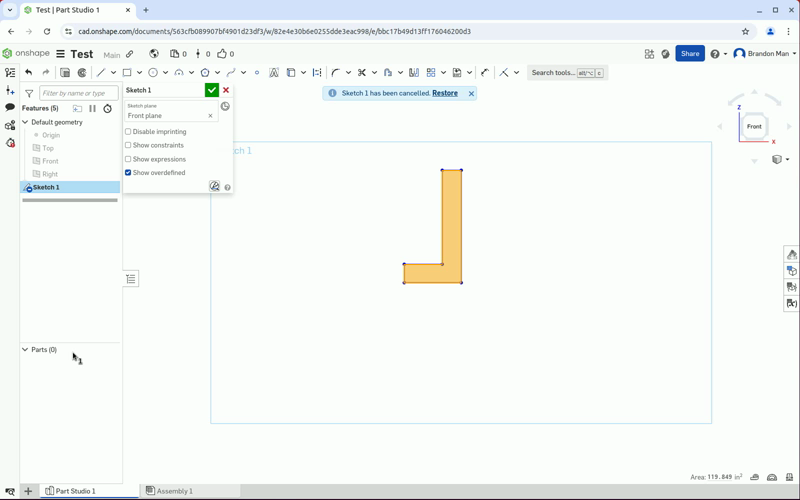
key(shift+e)
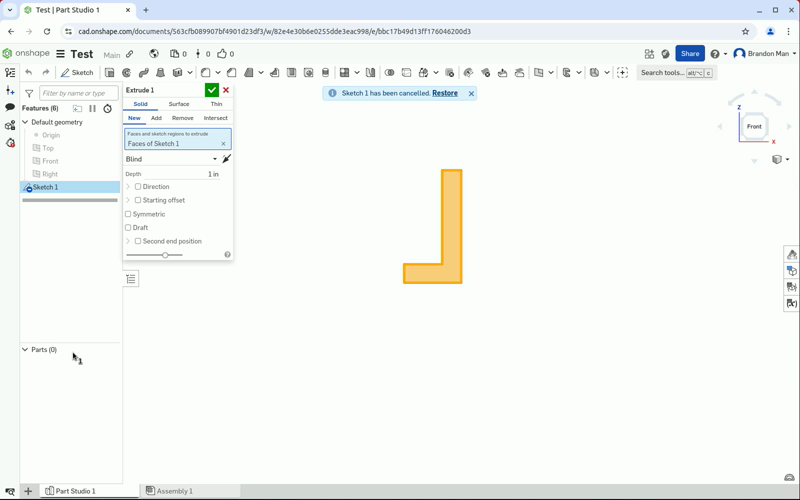
mouse_move(143, 106)
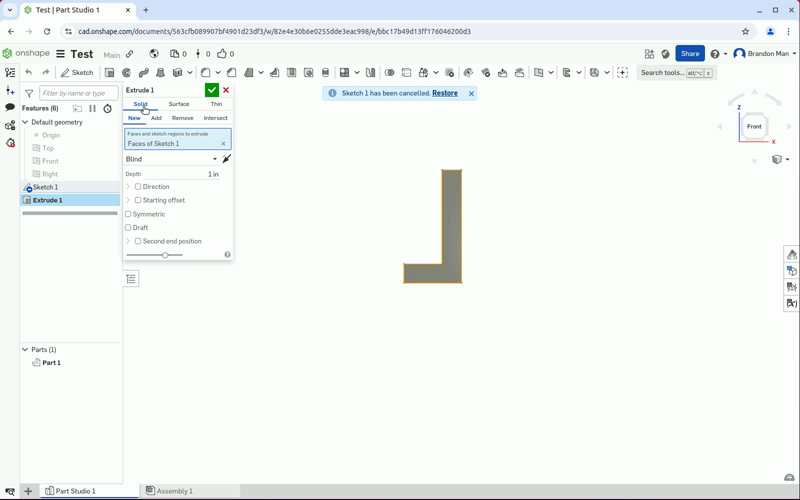
click(143, 106)
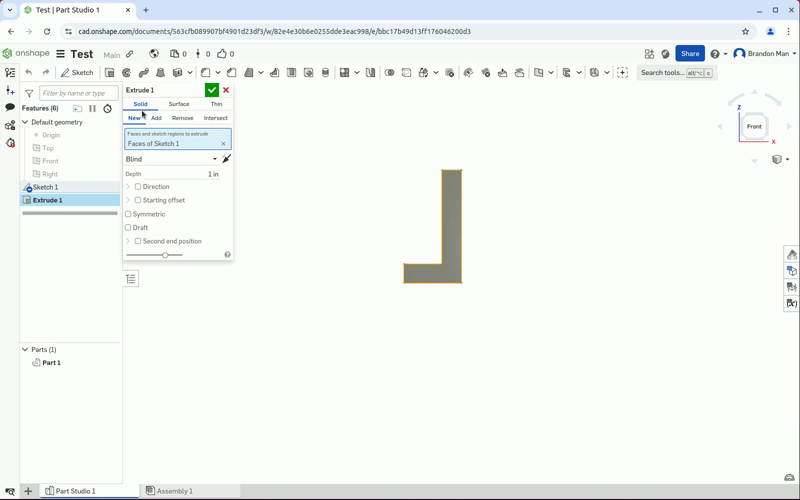
mouse_move(137, 120)
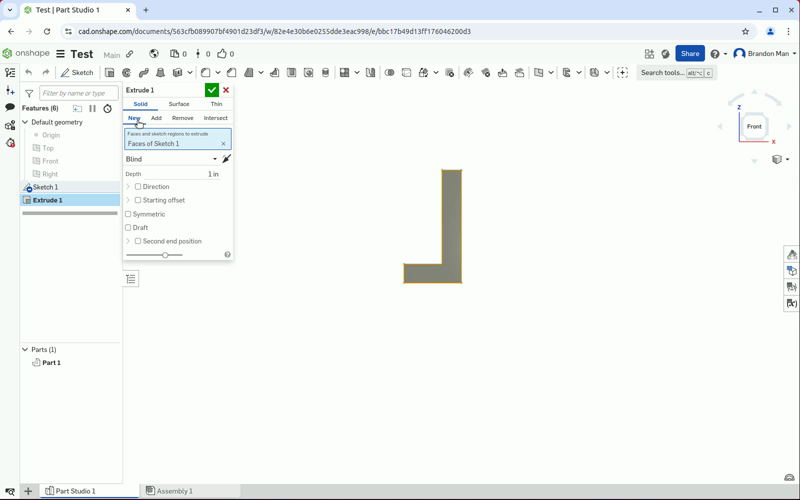
click(137, 120)
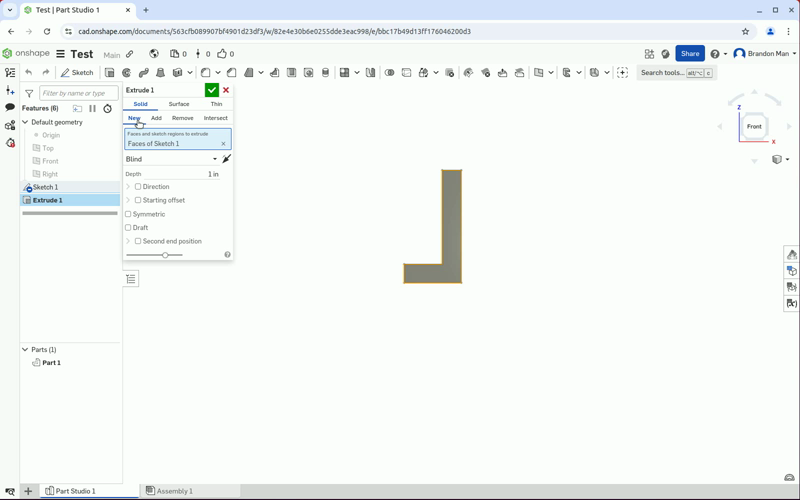
key(tab, 4)
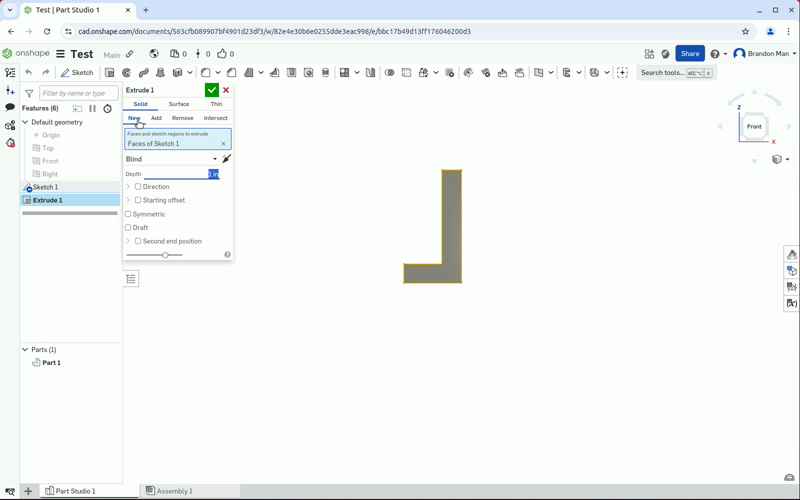
text(23.108)
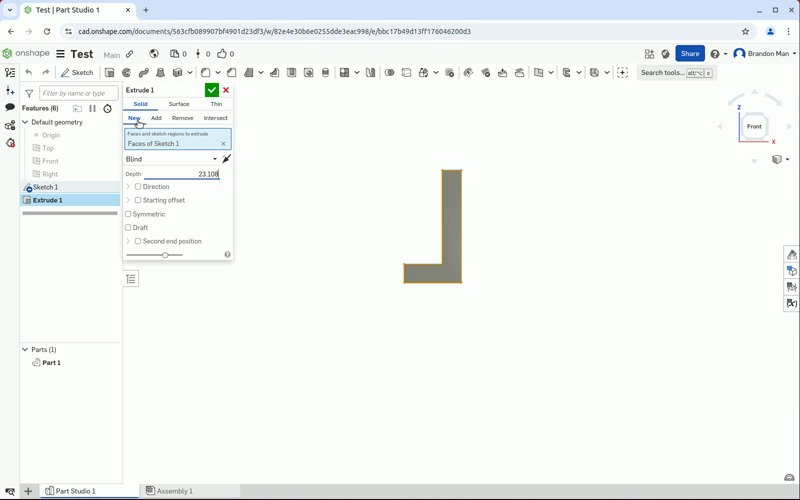
key(tab, 3)
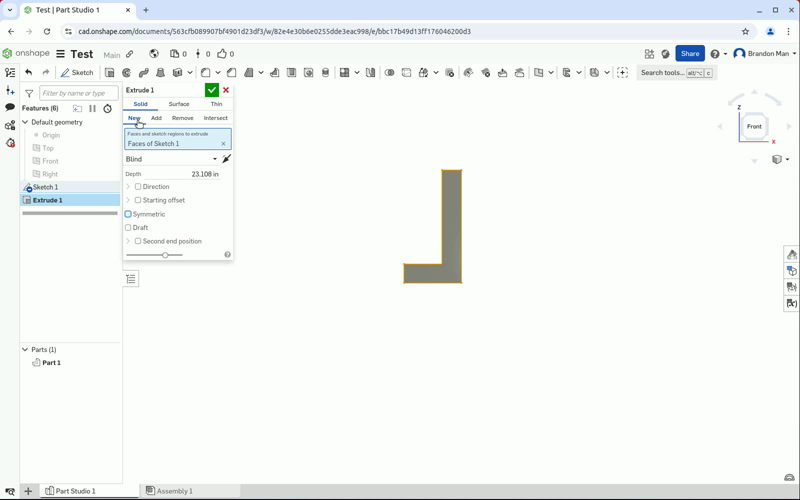
key(space)
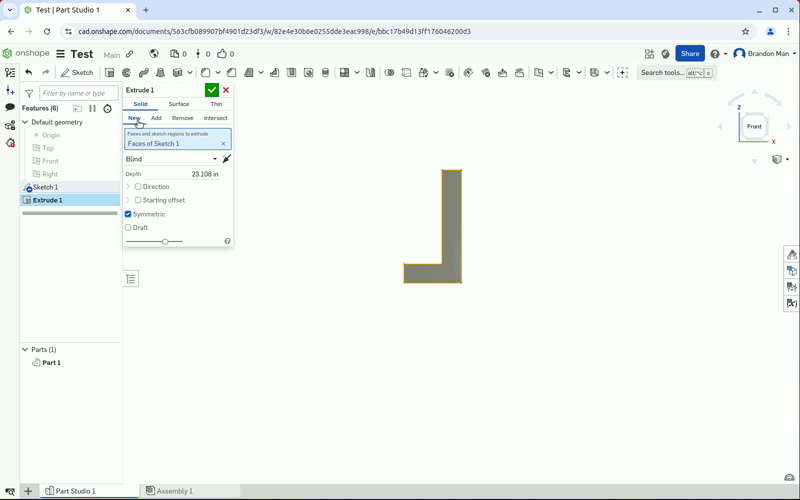
key(enter)
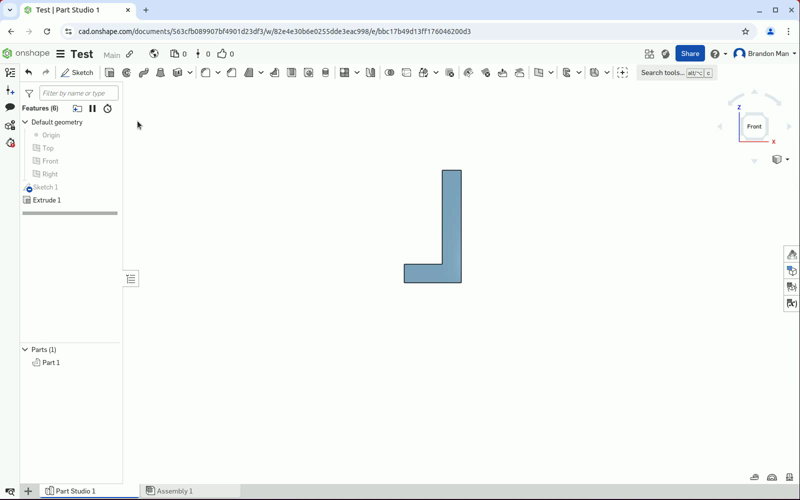
key(shift+h)
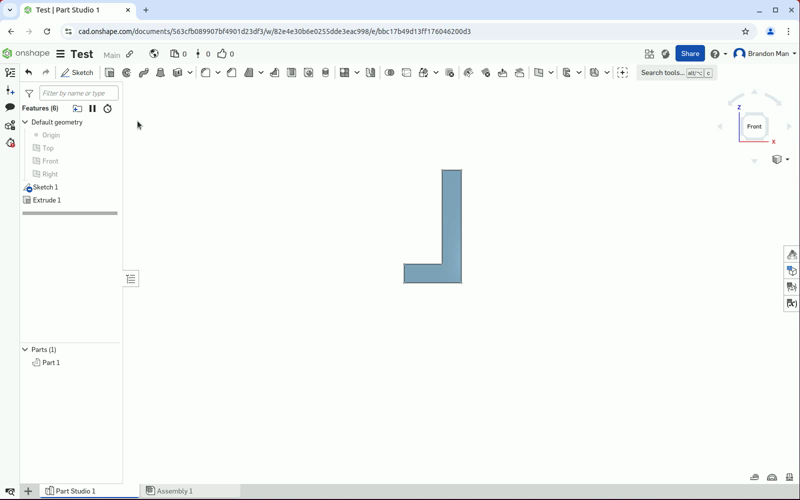
key(shift+h)
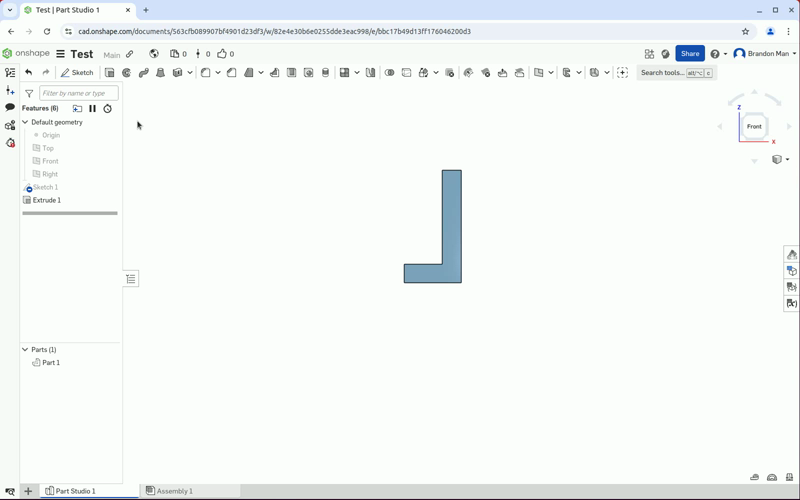
mouse_move(73, 189)
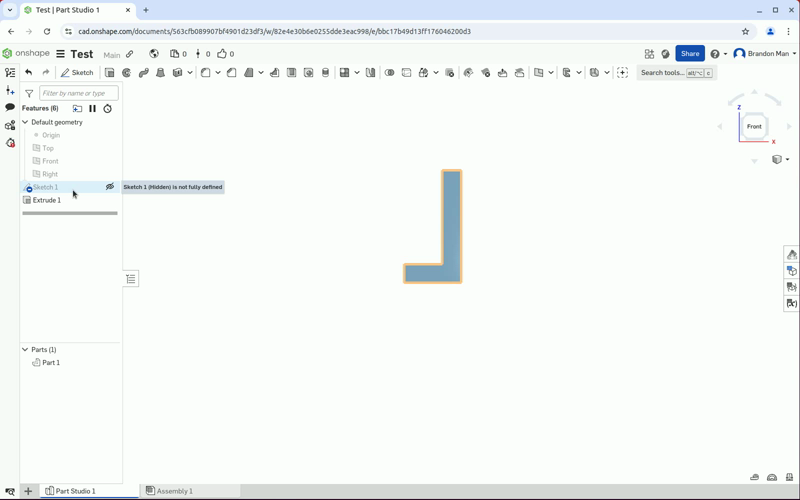
click(73, 189)
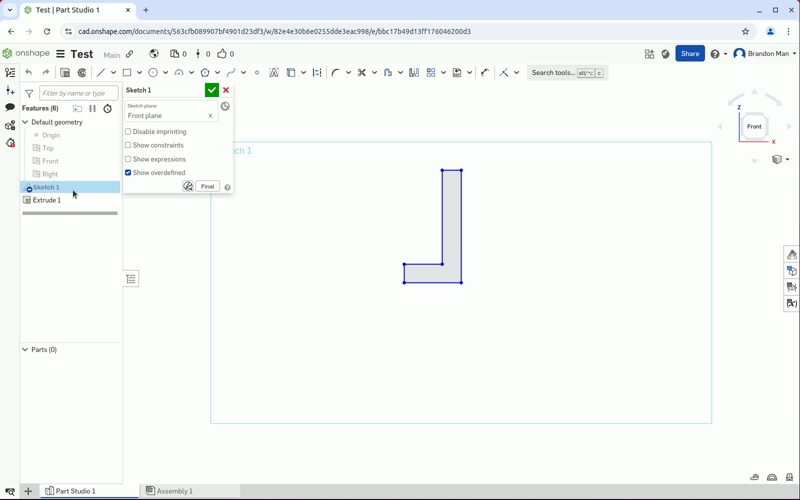
mouse_move(229, 92)
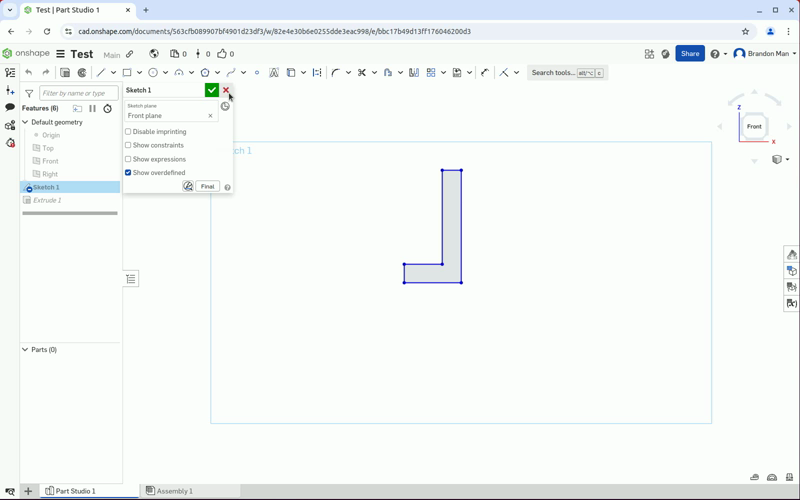
click(229, 92)
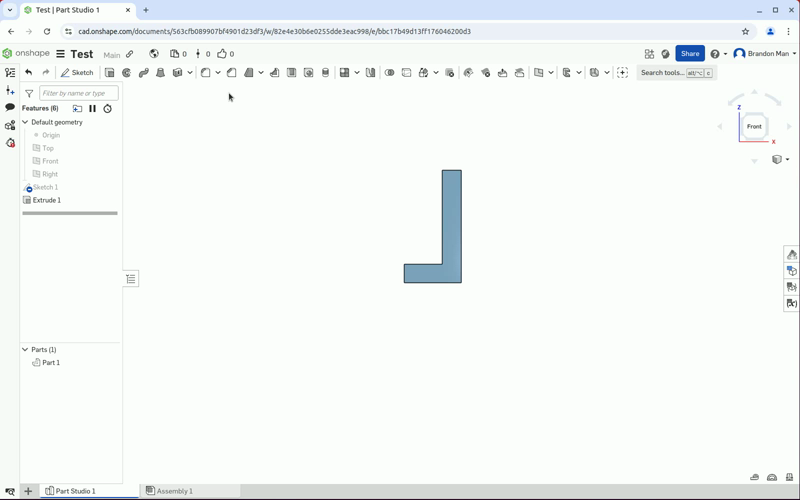
mouse_move(73, 352)
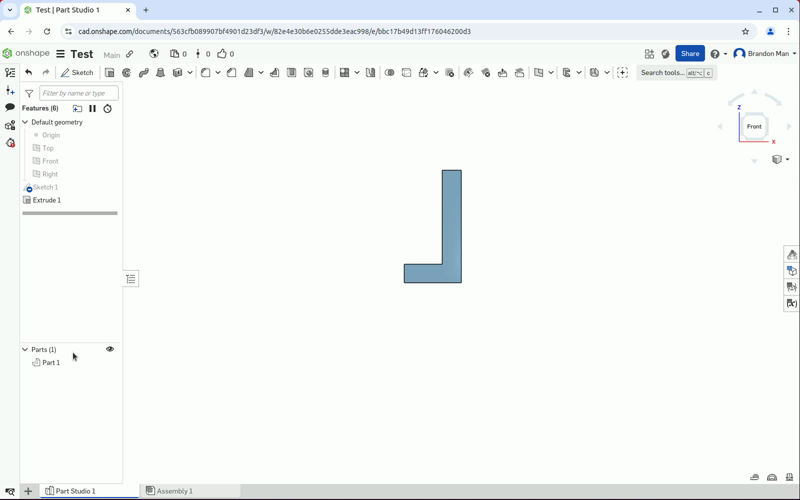
key(y)
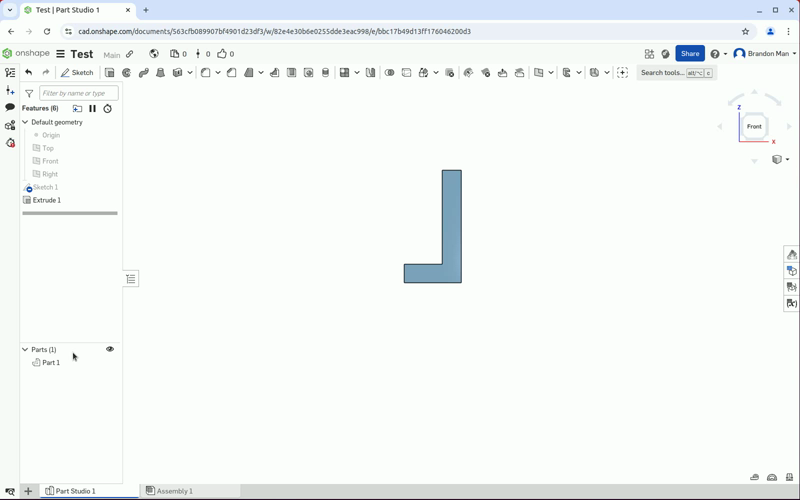
key(shift+p)
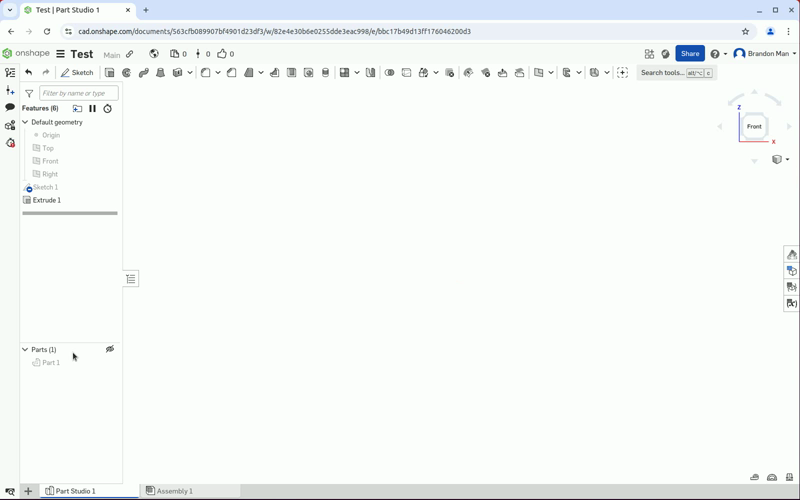
key(space)
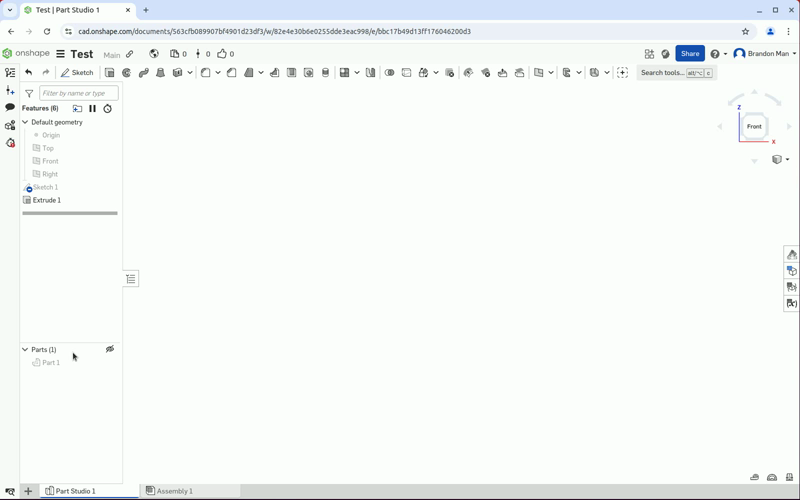
key_down(shift)
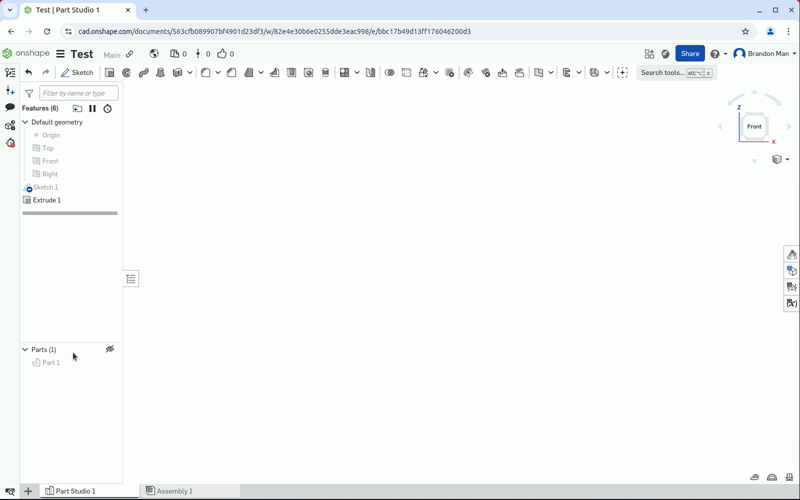
key(left)
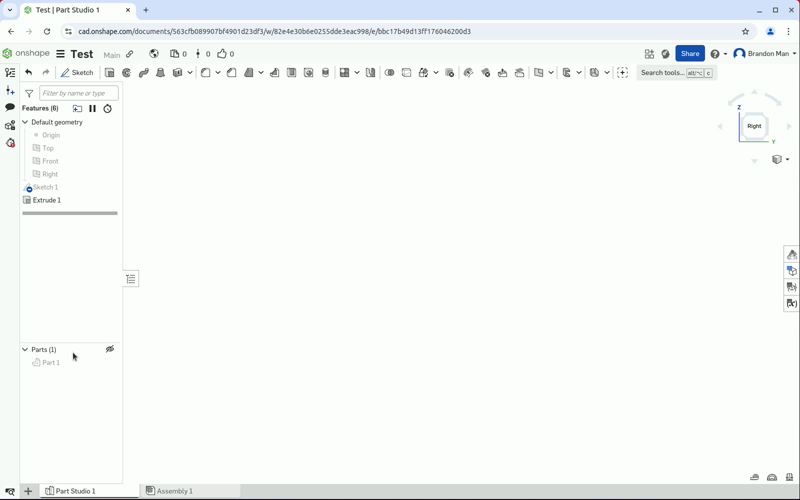
key_up(shift)
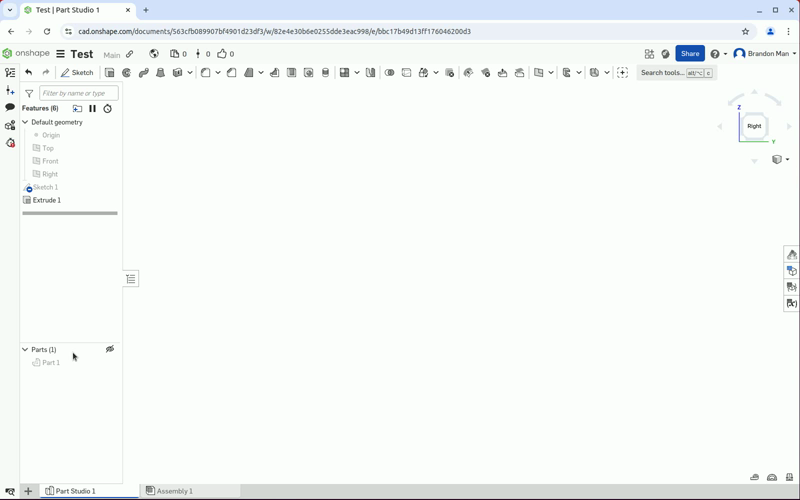
mouse_move(73, 352)
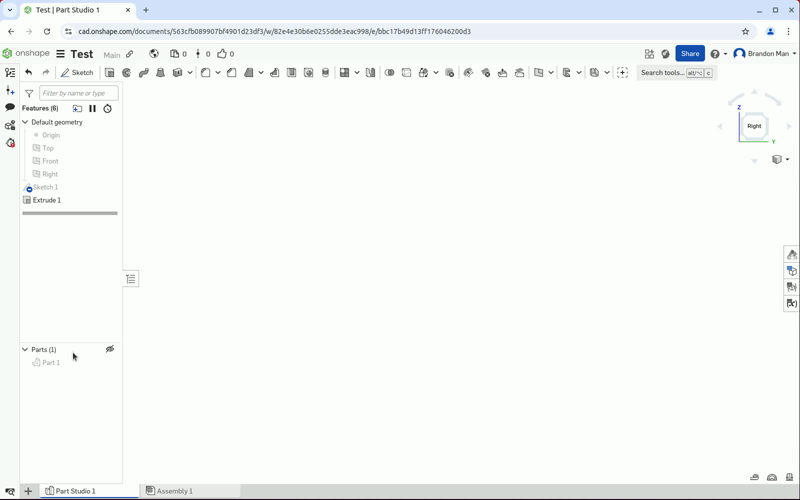
key(shift+y)
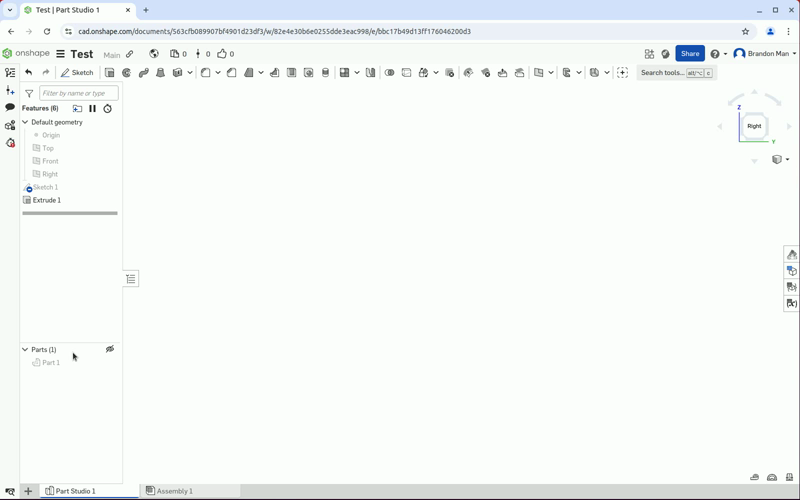
key(shift+s)
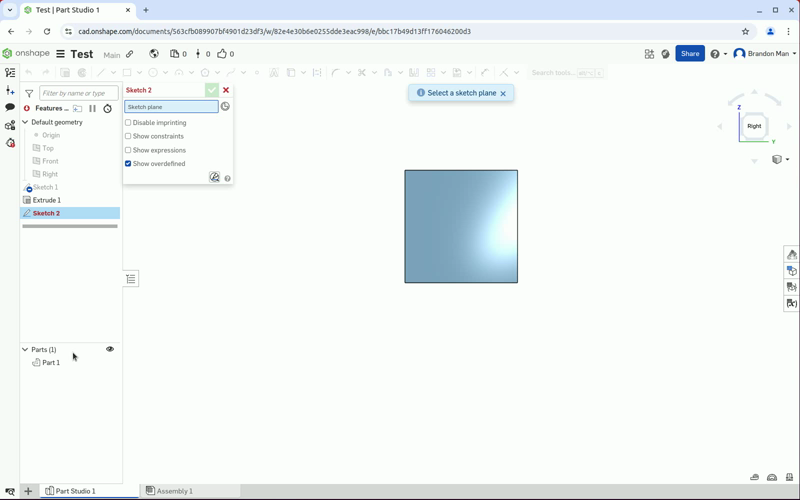
mouse_move(73, 176)
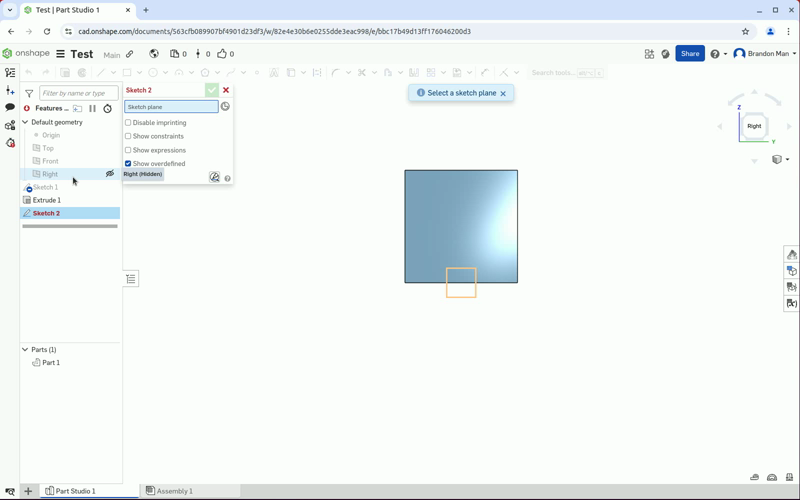
click(73, 176)
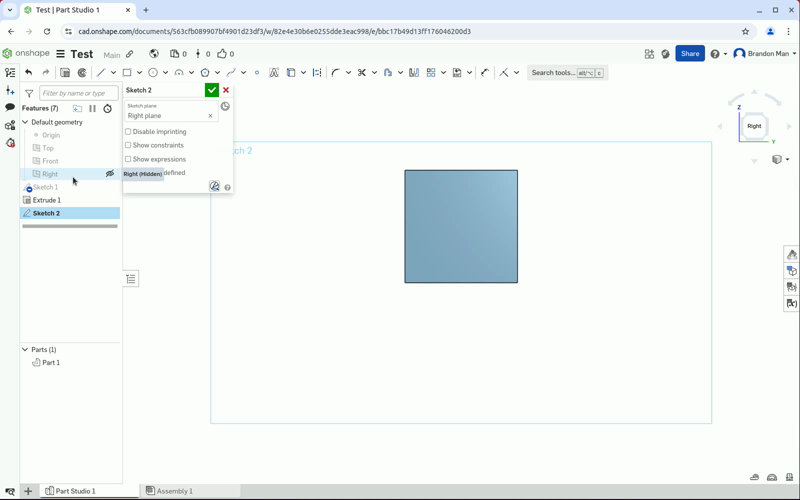
mouse_move(73, 352)
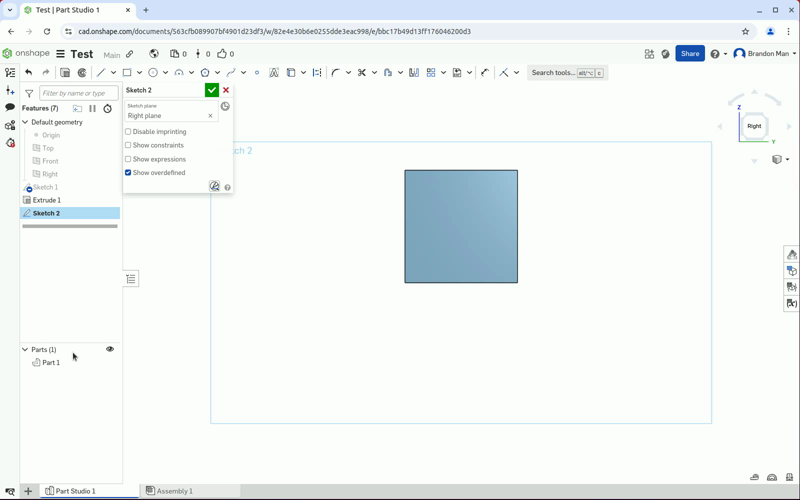
key(y)
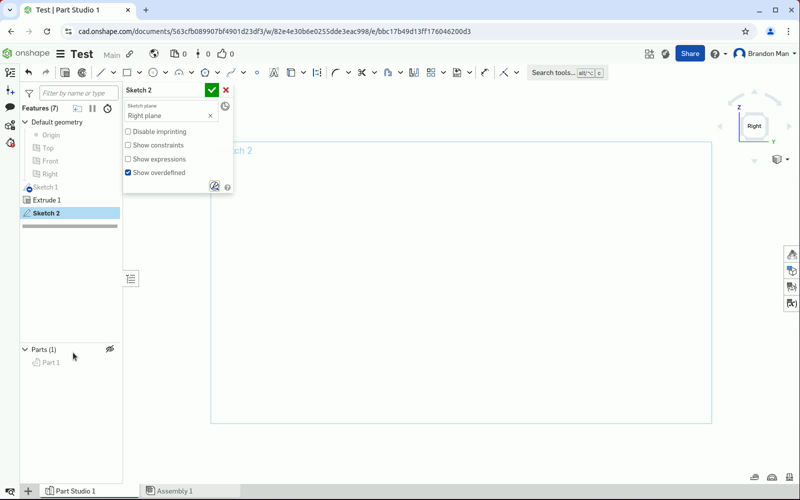
key(c)
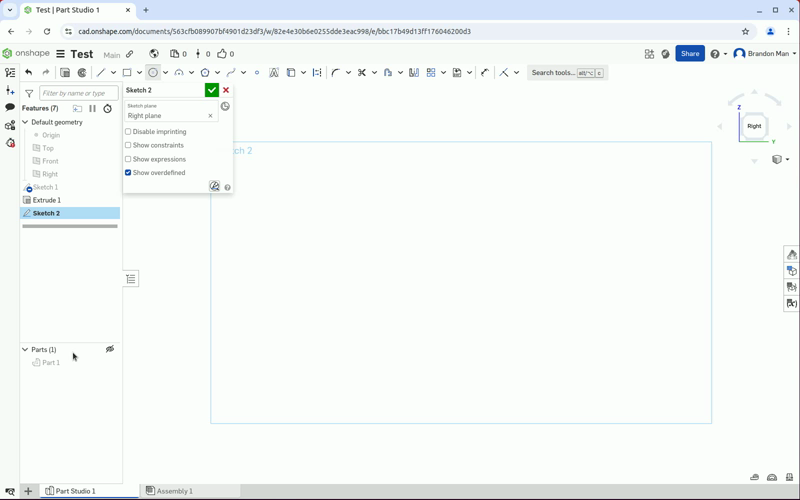
key_down(shift)
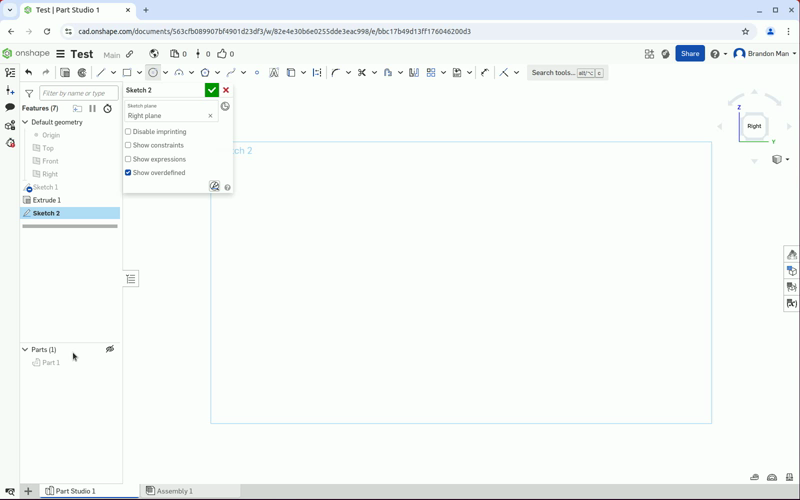
mouse_move(461, 198)
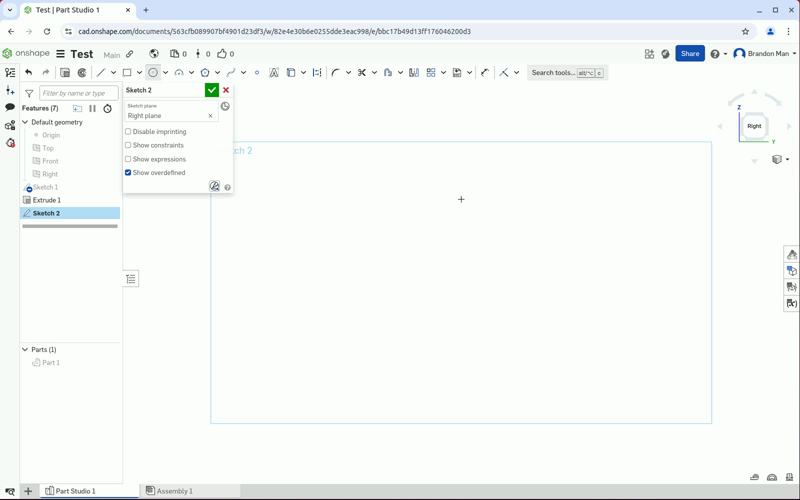
click(461, 198)
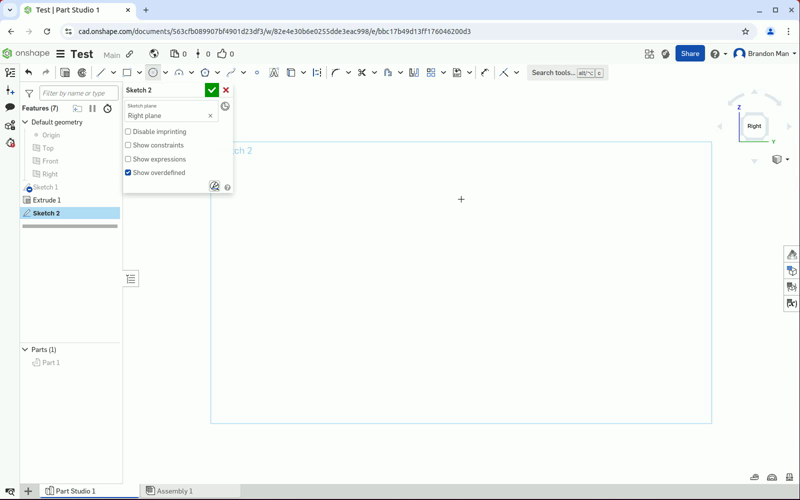
key_up(shift)
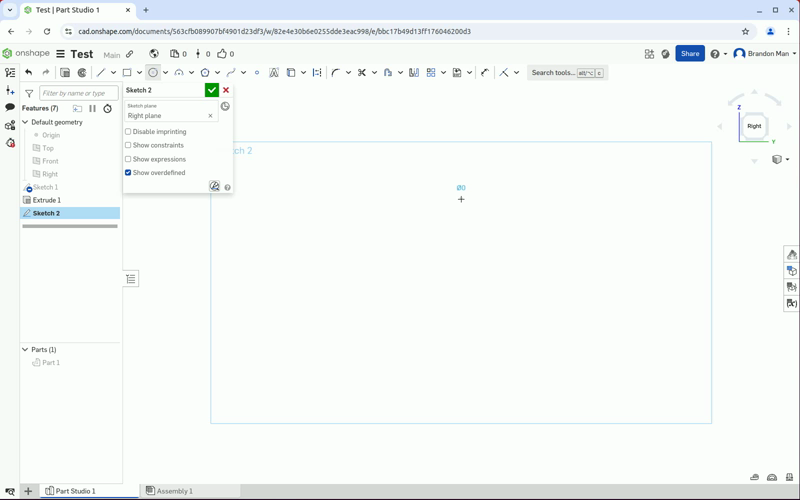
mouse_move(471, 198)
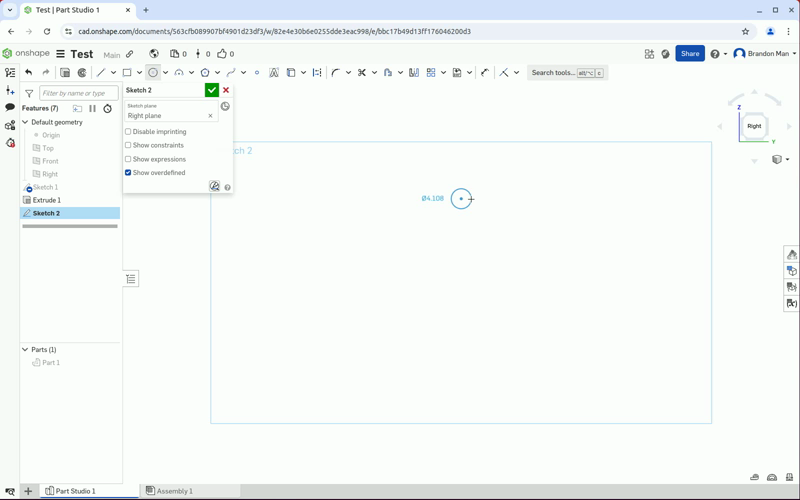
click(471, 198)
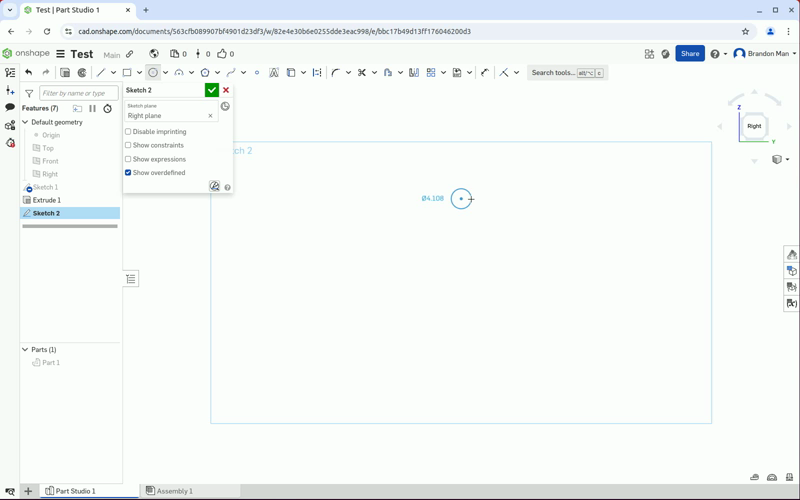
key(esc)
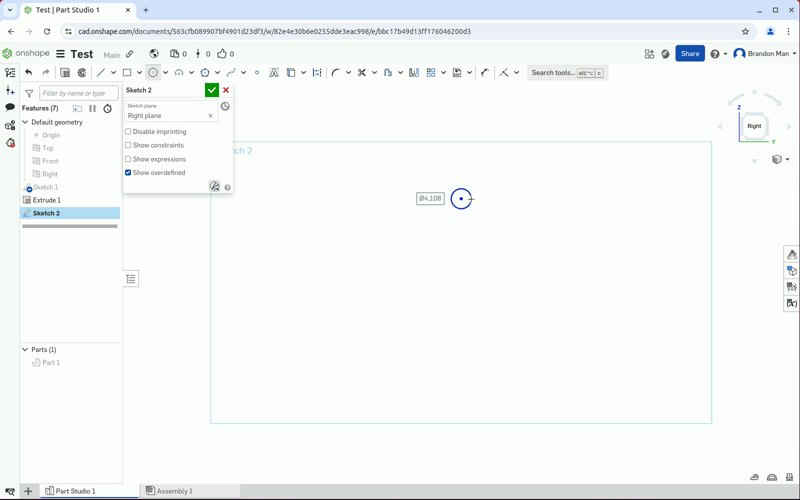
mouse_move(462, 198)
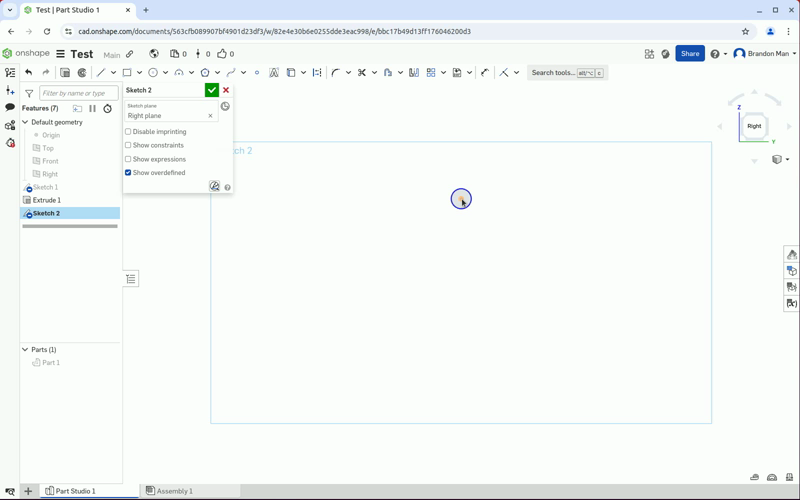
scroll(6)
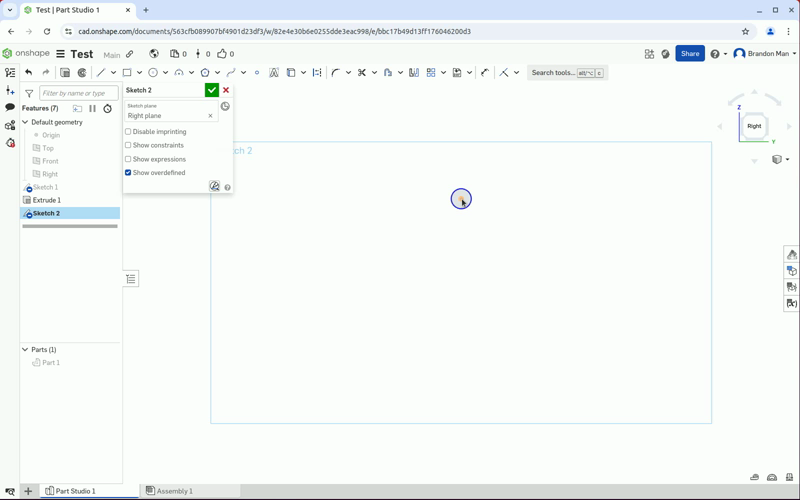
scroll(6)
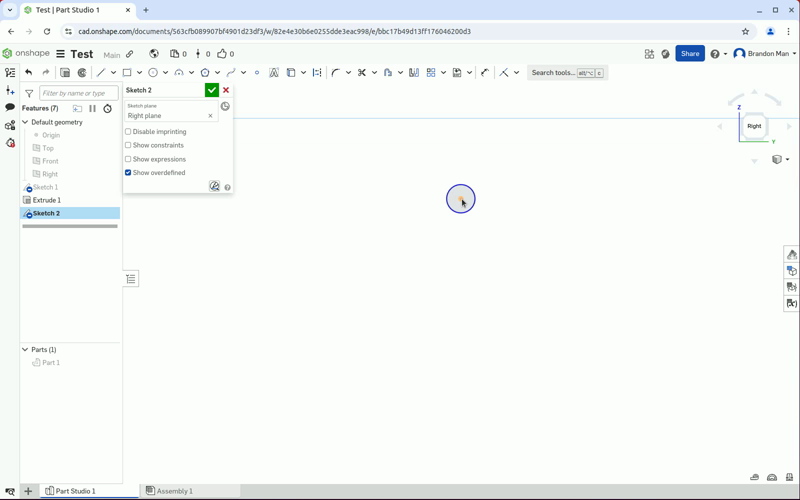
scroll(6)
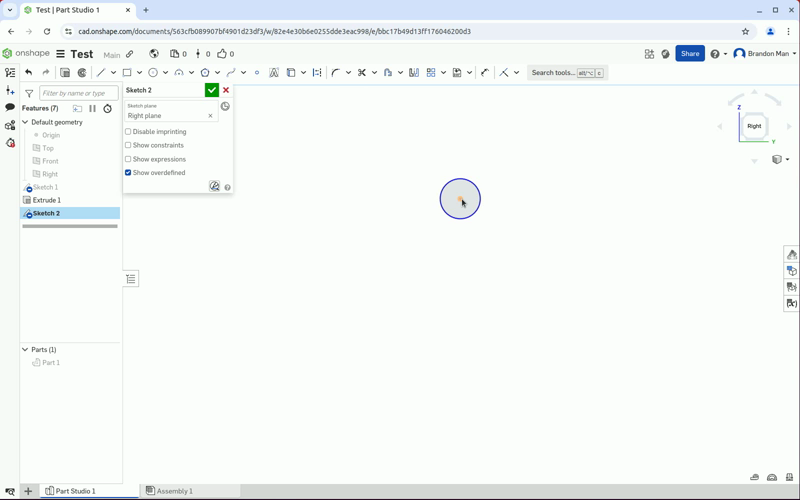
scroll(6)
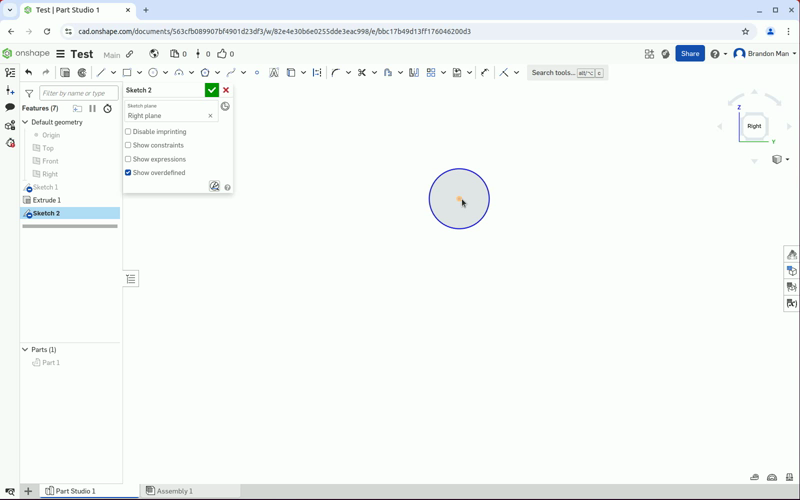
scroll(6)
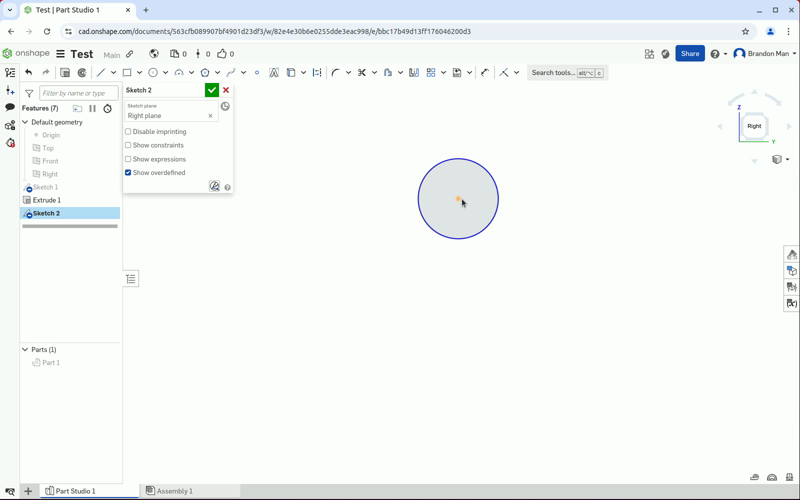
scroll(6)
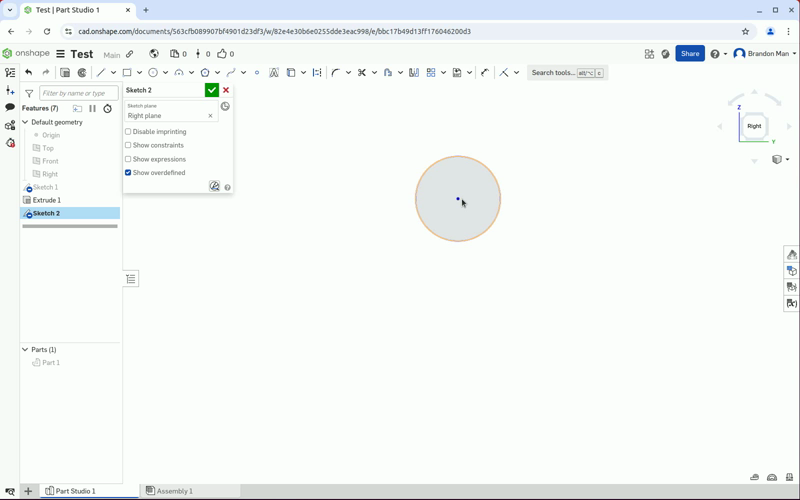
scroll(6)
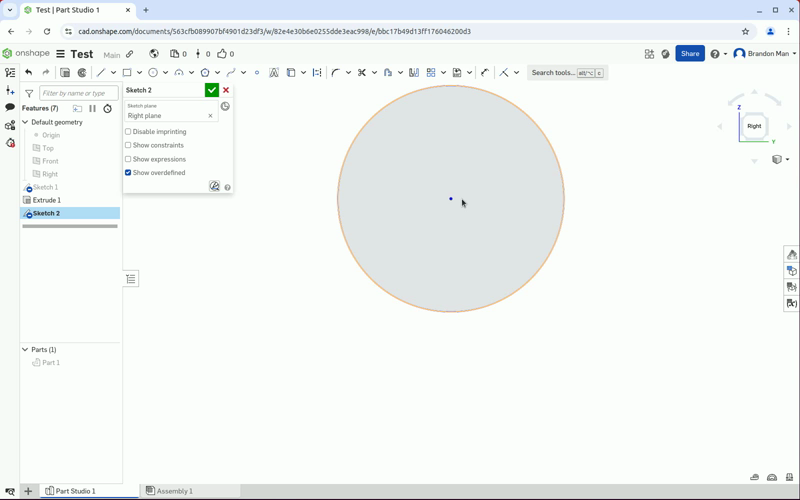
click(462, 198)
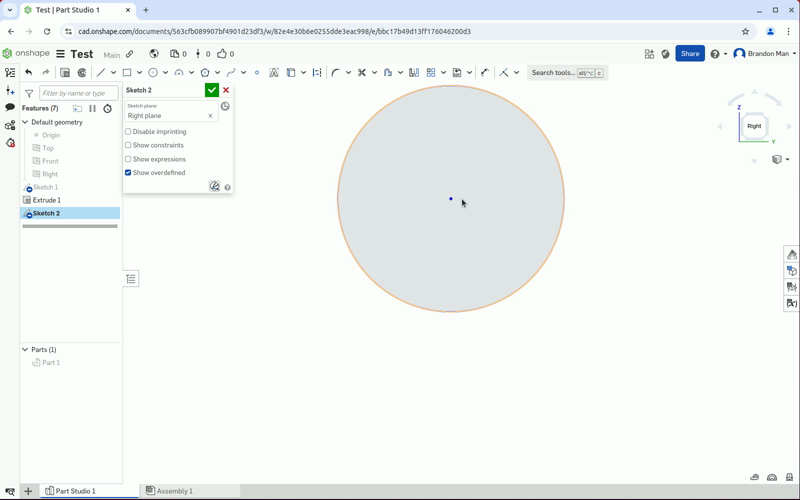
scroll(-6)
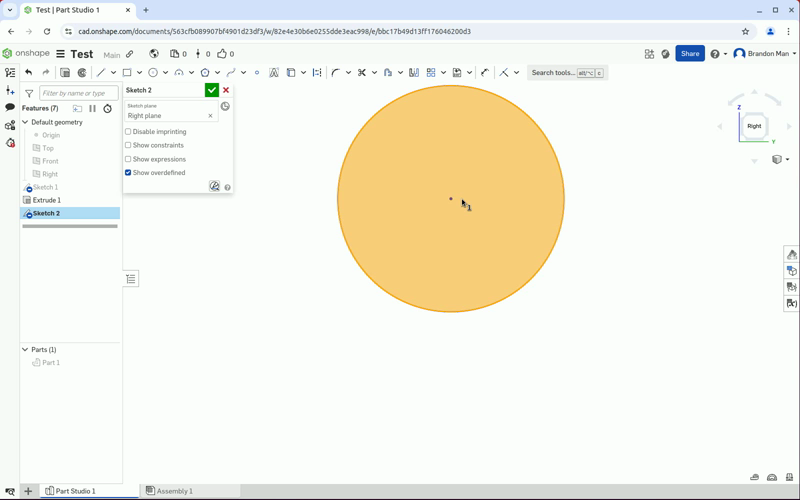
scroll(-6)
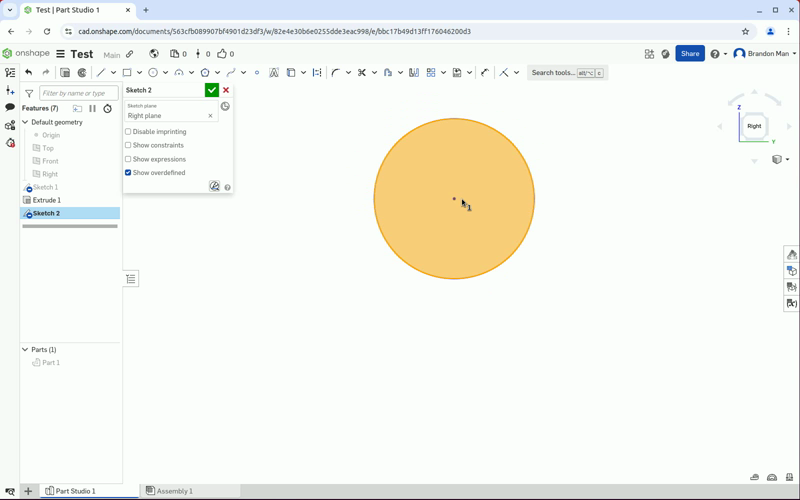
scroll(-6)
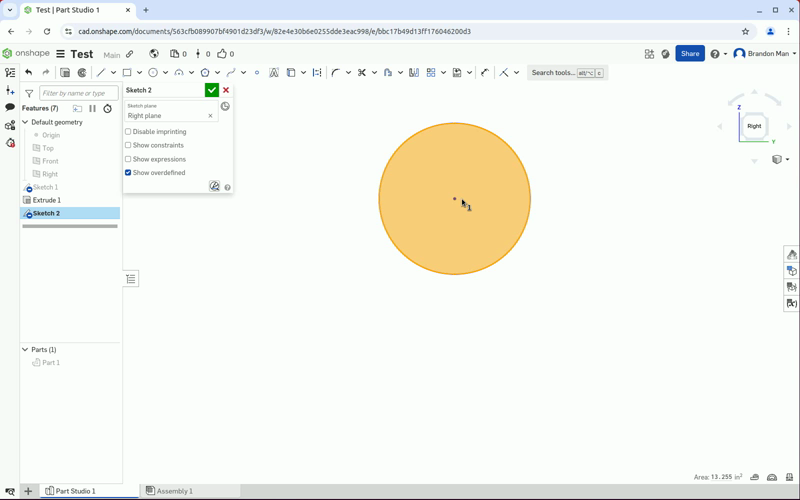
scroll(-6)
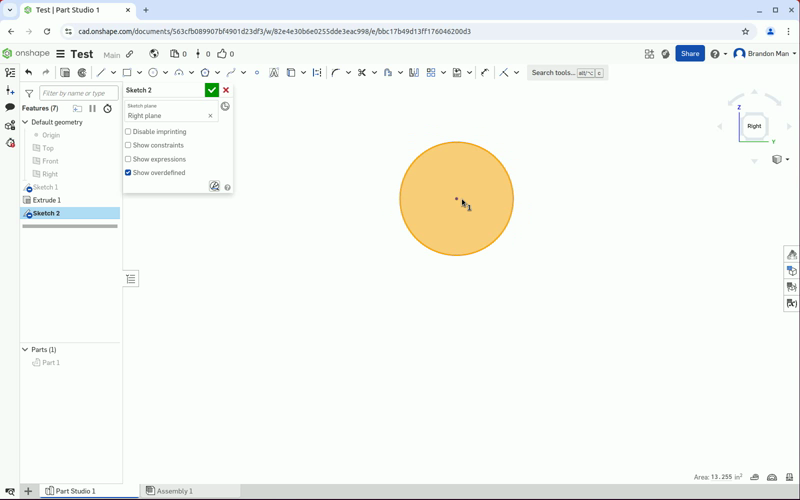
scroll(-6)
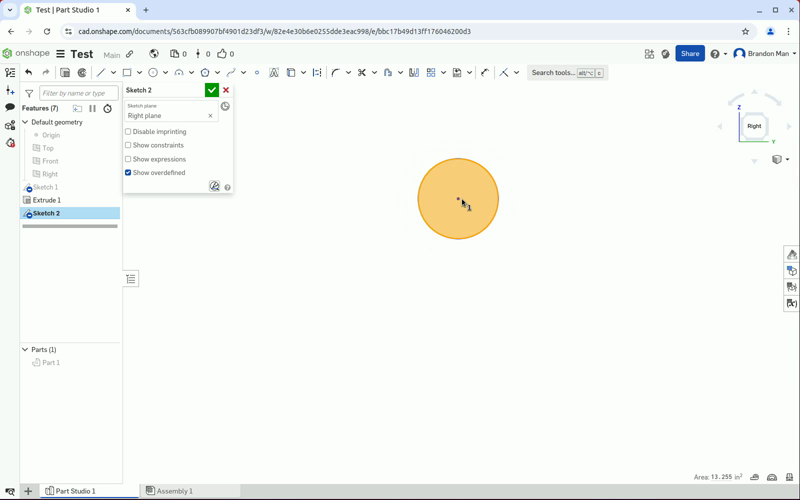
scroll(-6)
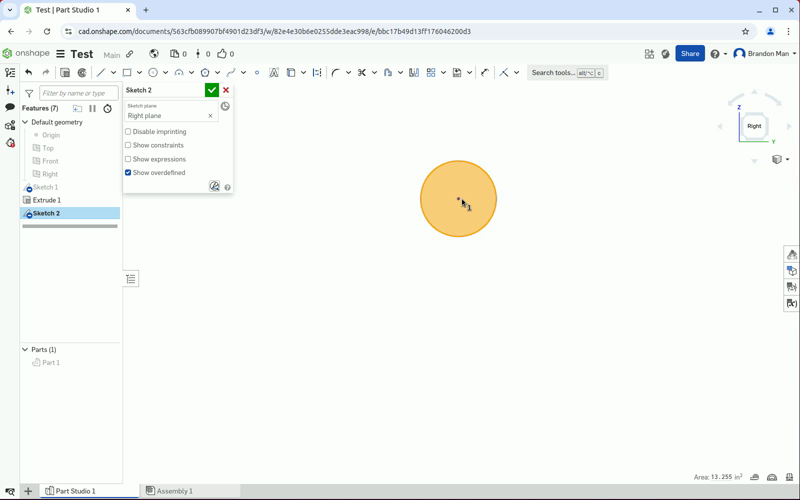
scroll(-6)
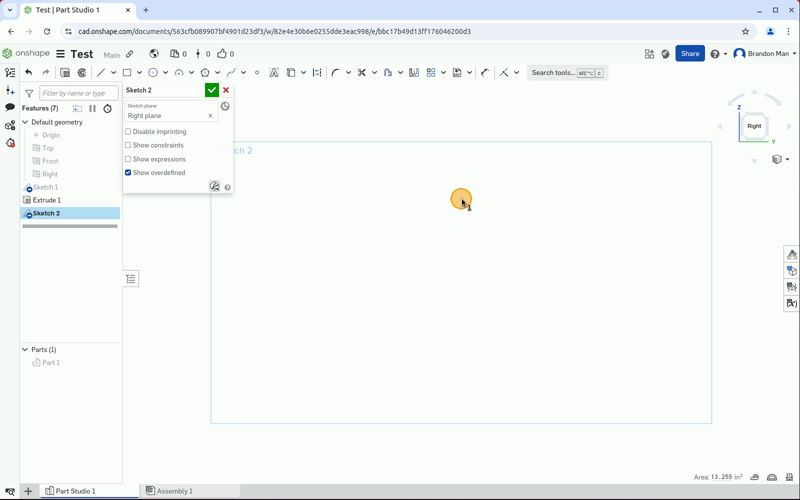
mouse_move(73, 352)
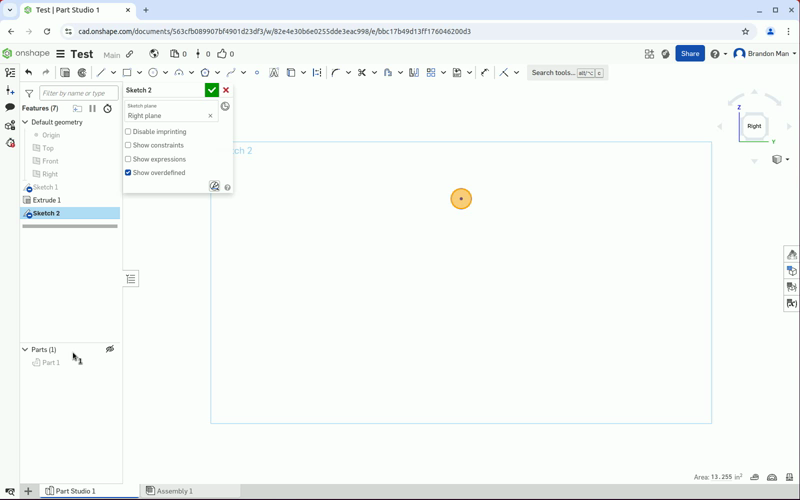
key(shift+y)
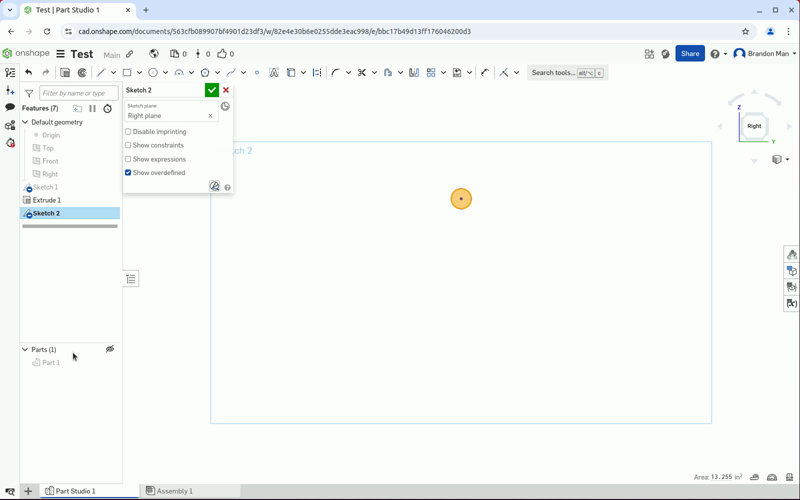
key(shift+e)
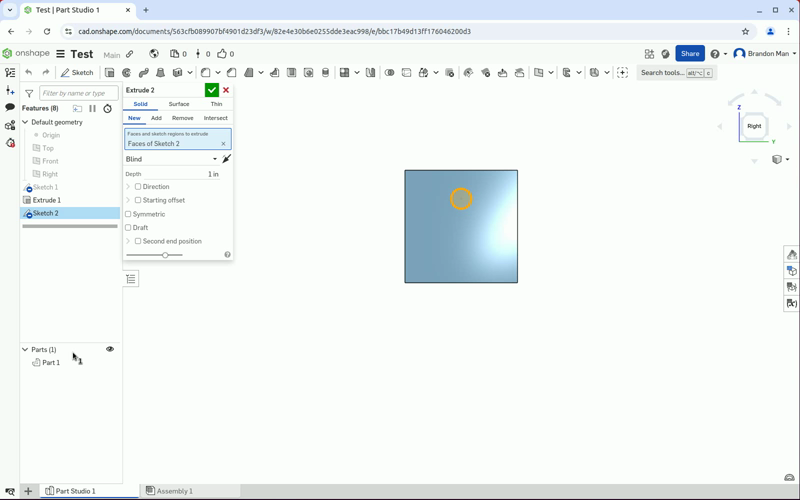
mouse_move(143, 106)
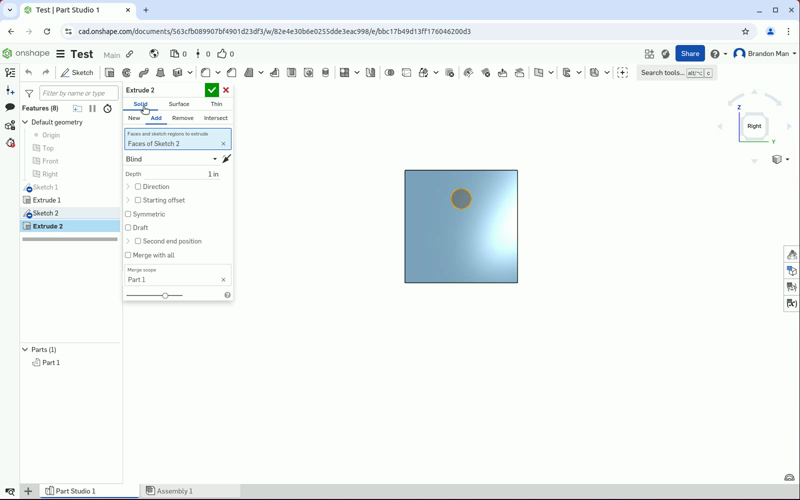
click(143, 106)
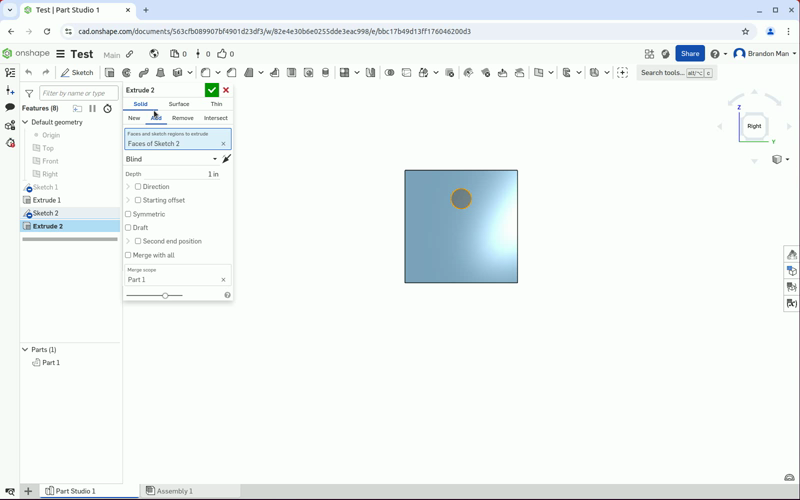
mouse_move(186, 120)
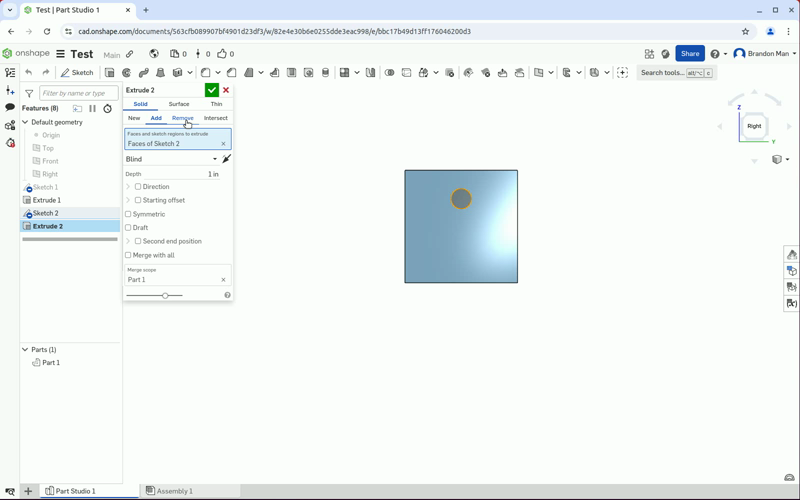
click(186, 120)
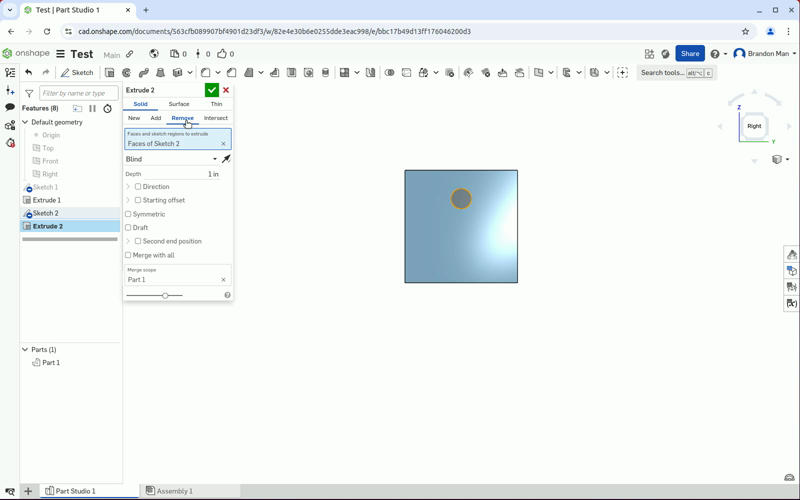
key(tab, 4)
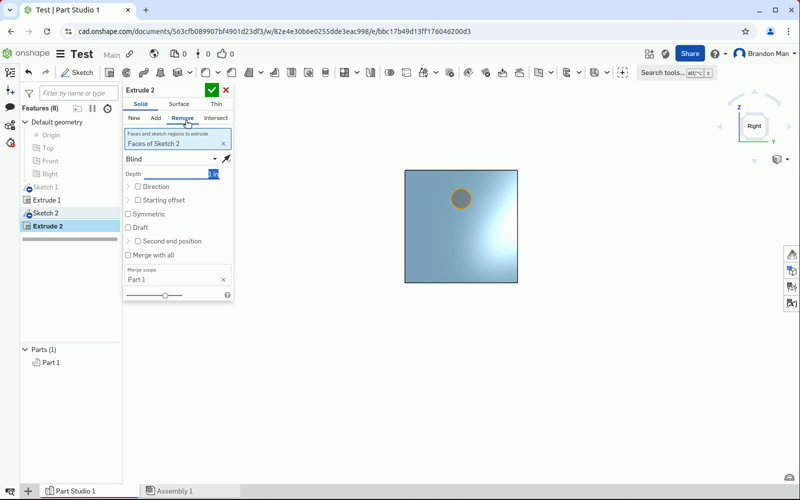
text(3.851)
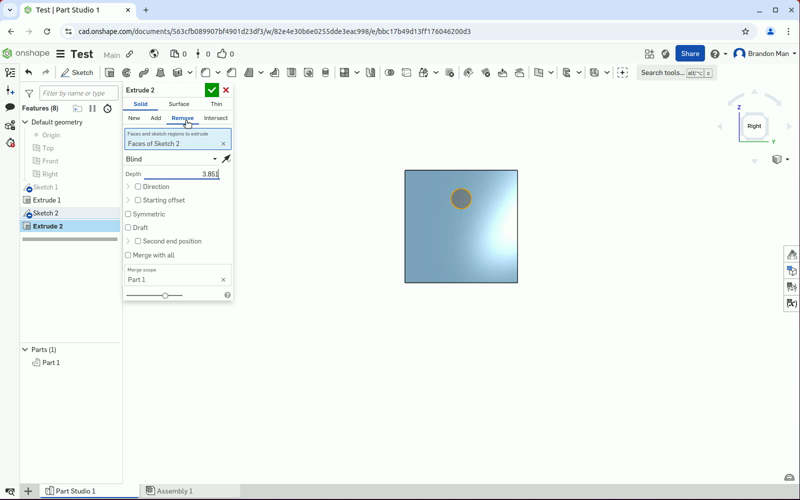
key(tab, 6)
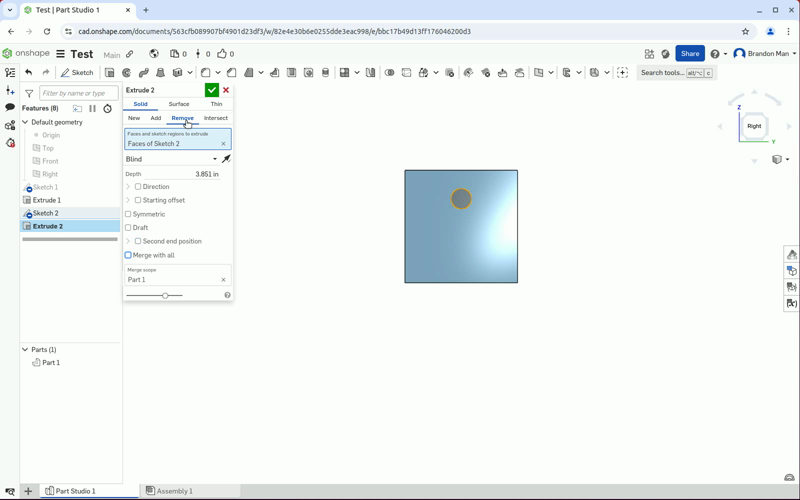
key(space)
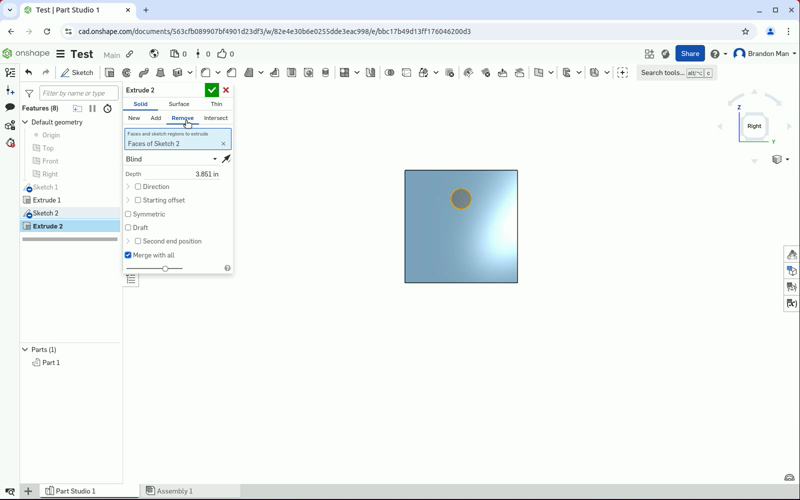
key(enter)
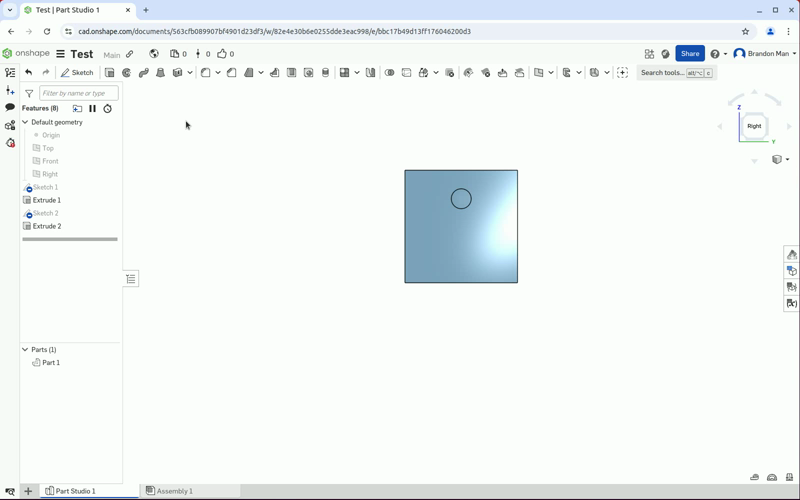
key(shift+h)
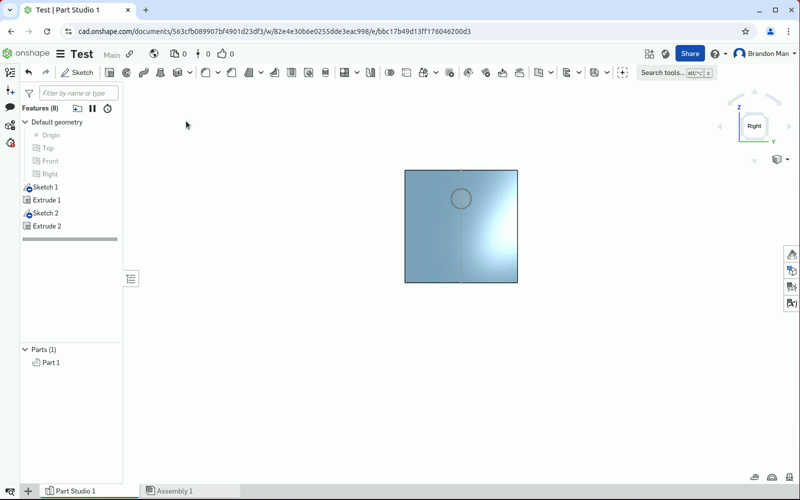
key(shift+h)
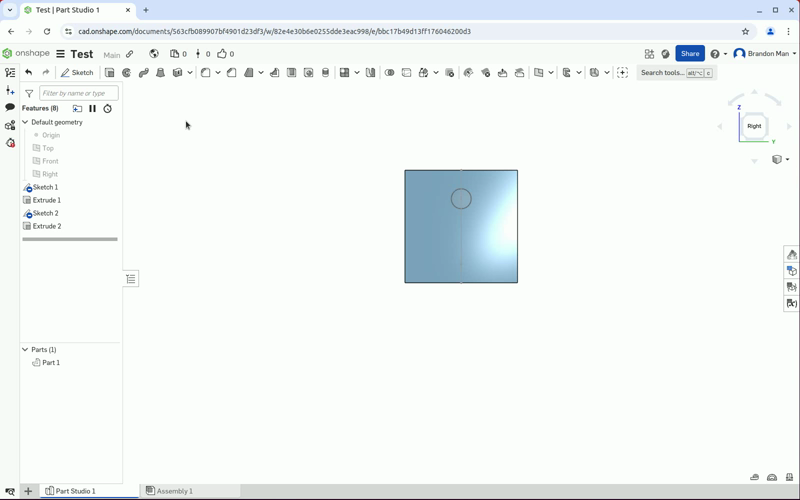
key(shift+7)
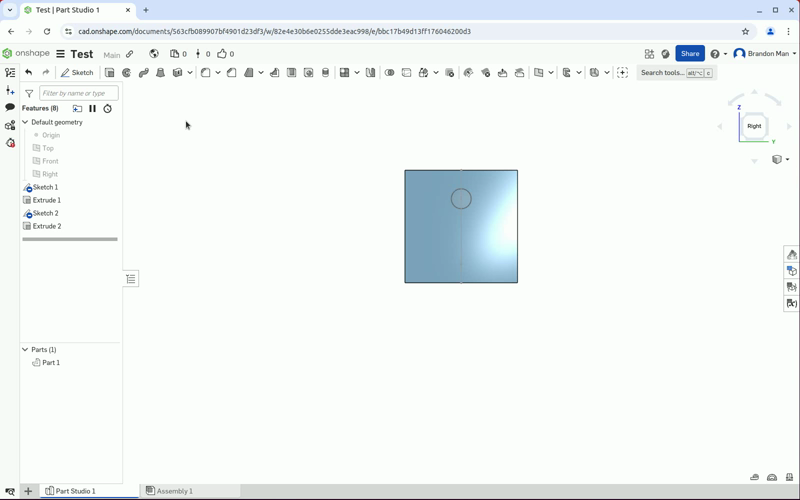
key(right, 2)
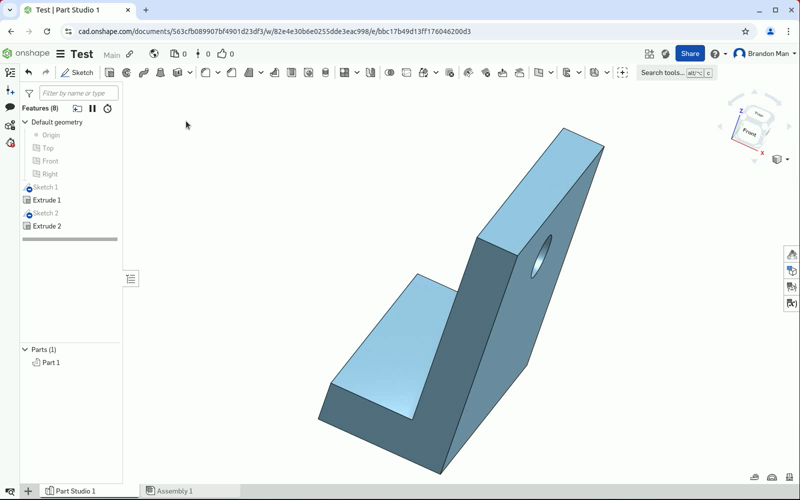
key(down, 2)
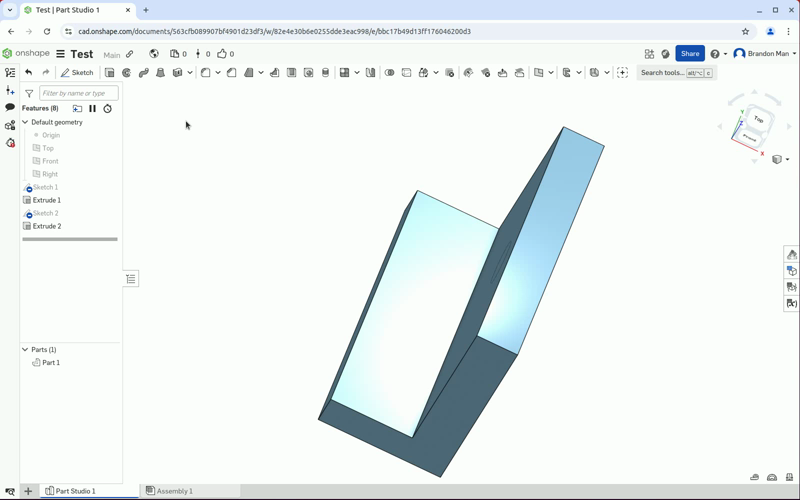
key(up, 2)
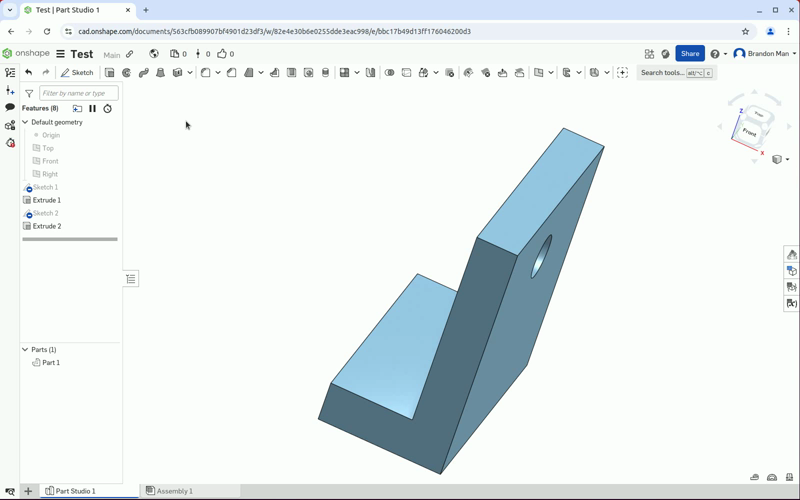
key(left, 2)
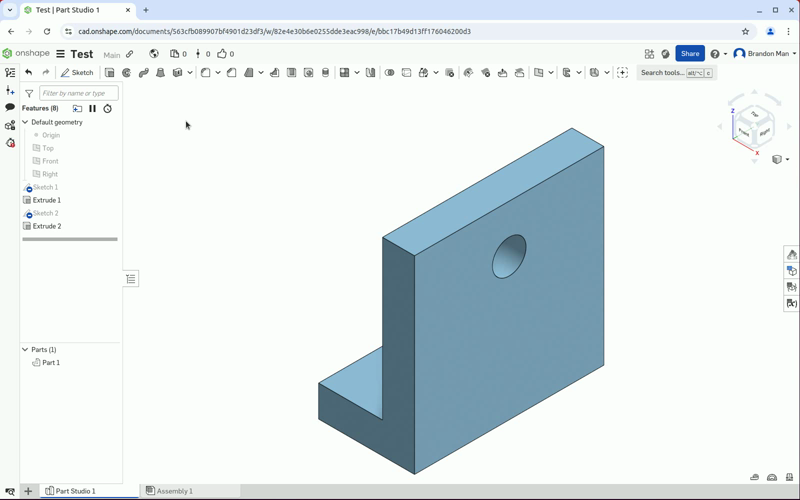
mouse_move(73, 189)
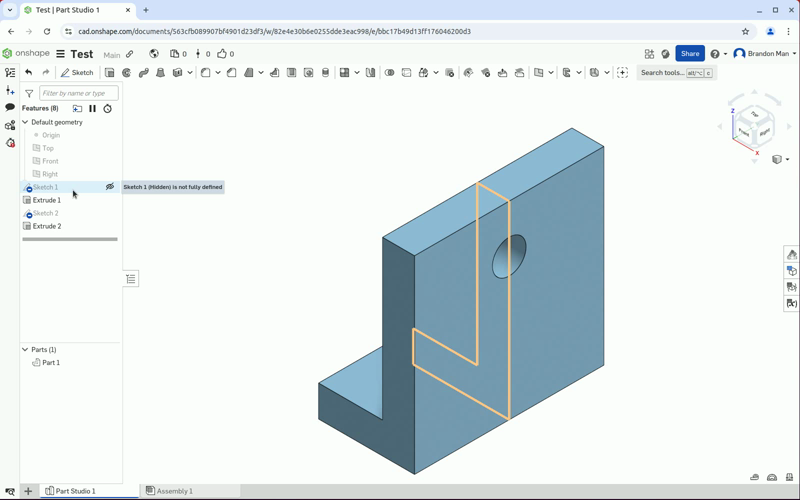
click(73, 189)